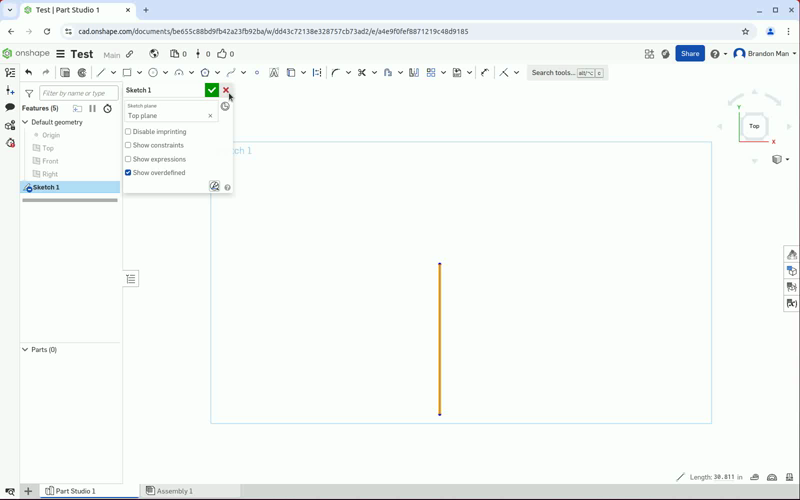
key(shift+h)
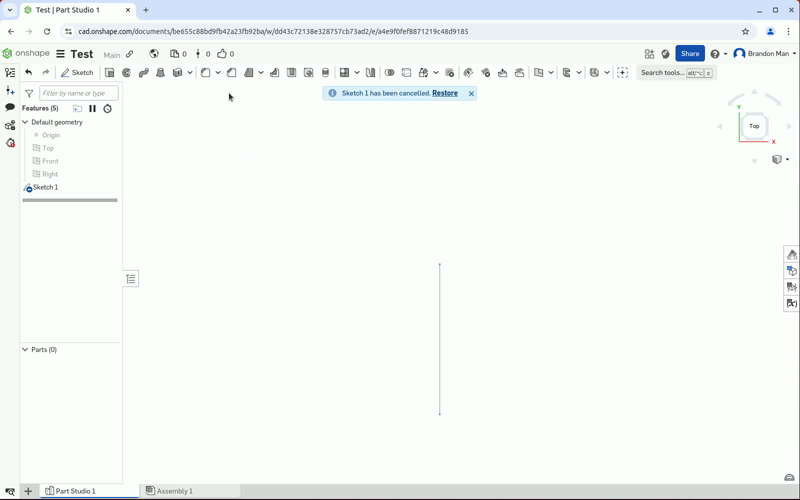
key(shift+s)
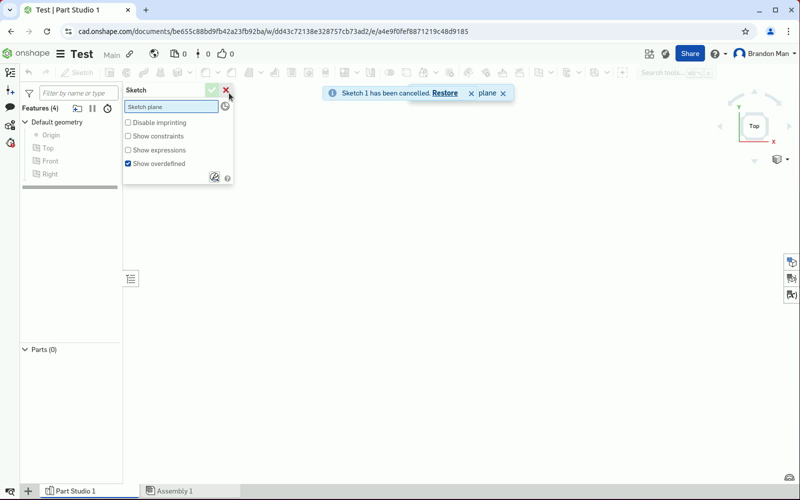
mouse_move(73, 150)
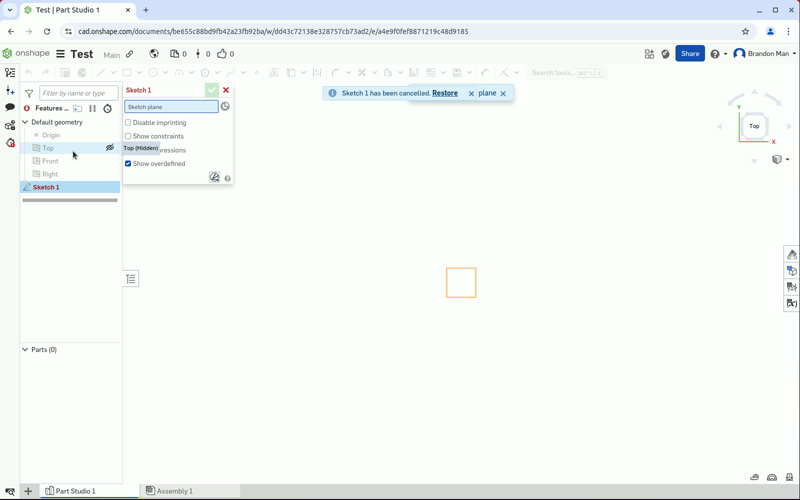
click(73, 150)
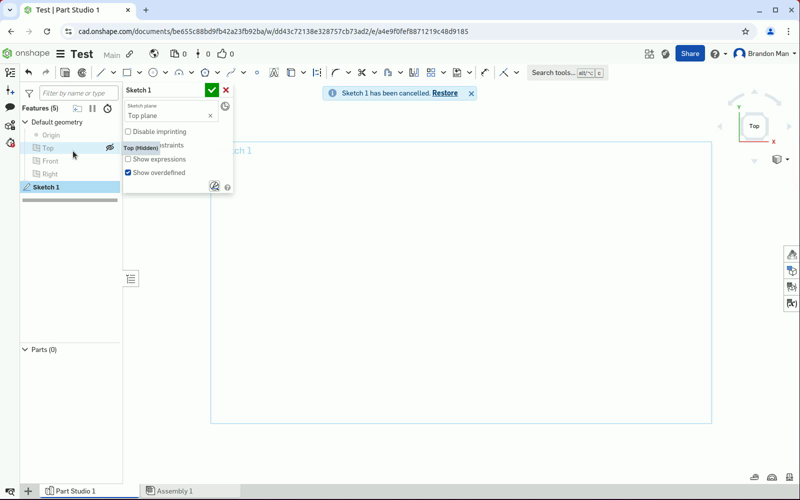
mouse_move(73, 352)
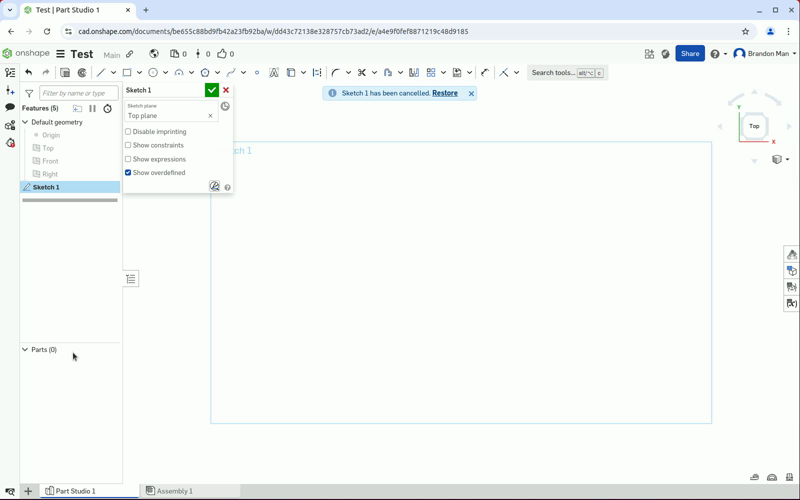
key(y)
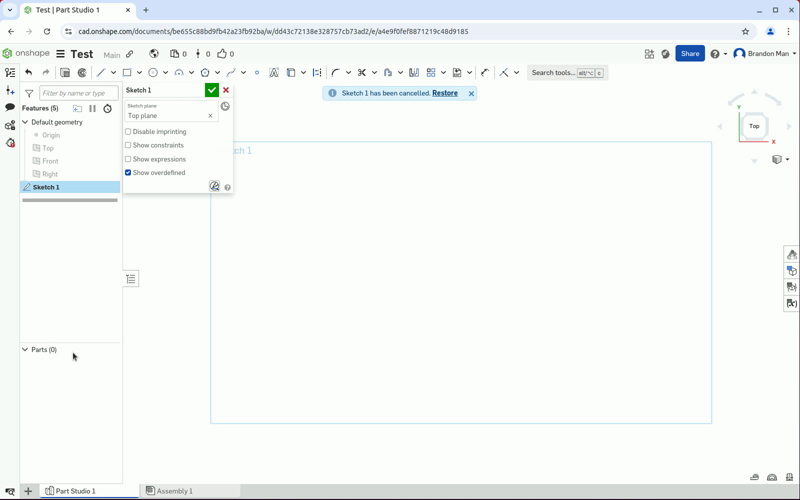
key(l)
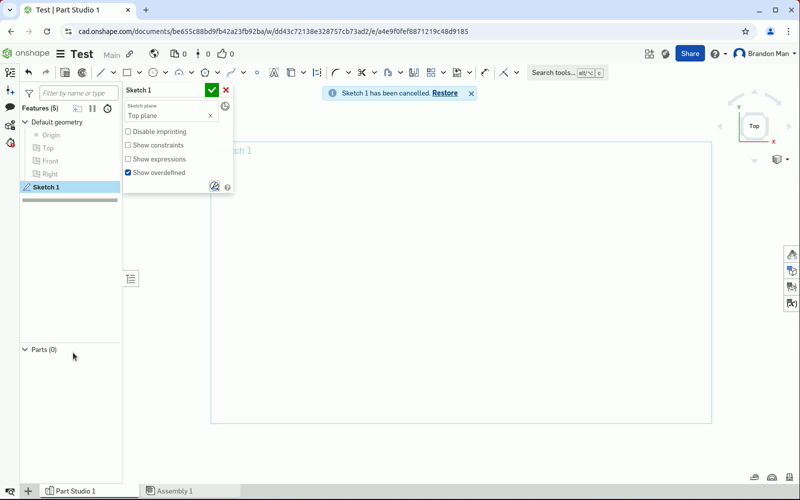
key_down(shift)
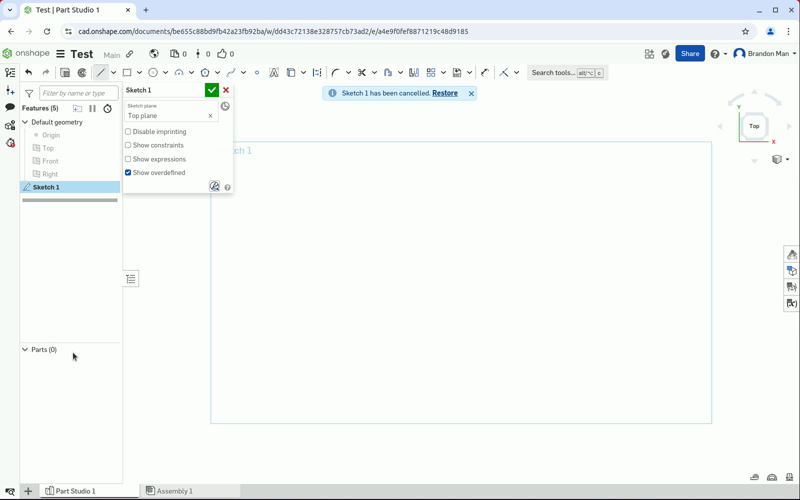
mouse_move(370, 395)
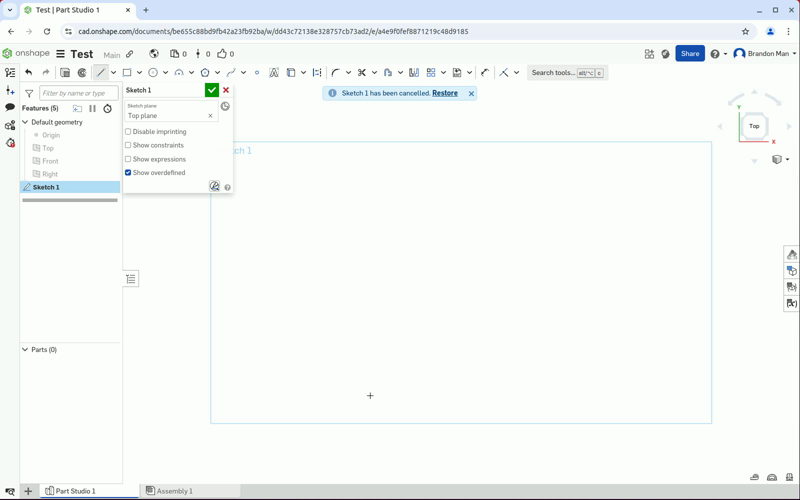
click(370, 395)
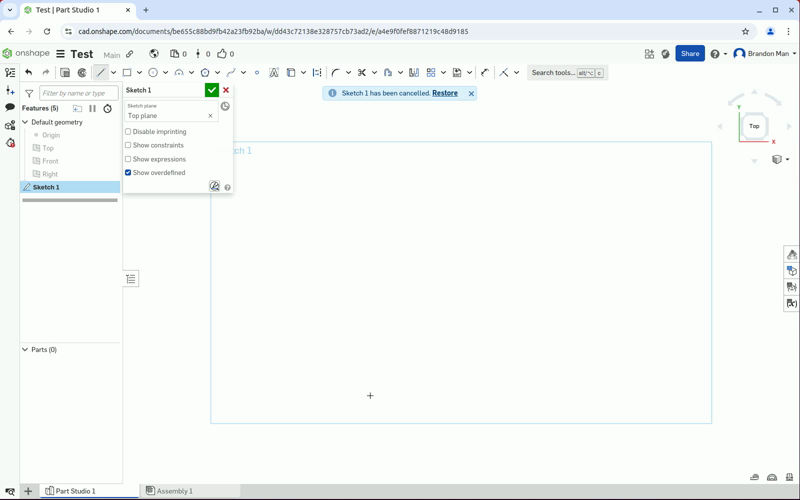
key_up(shift)
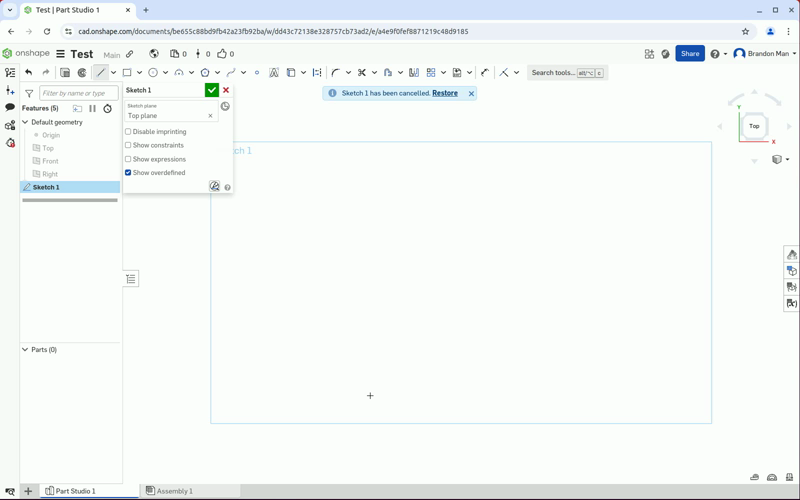
key_down(shift)
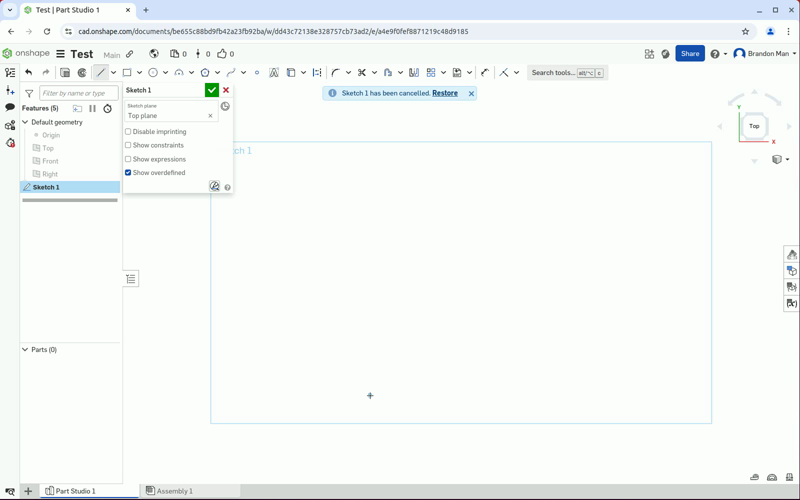
mouse_move(531, 395)
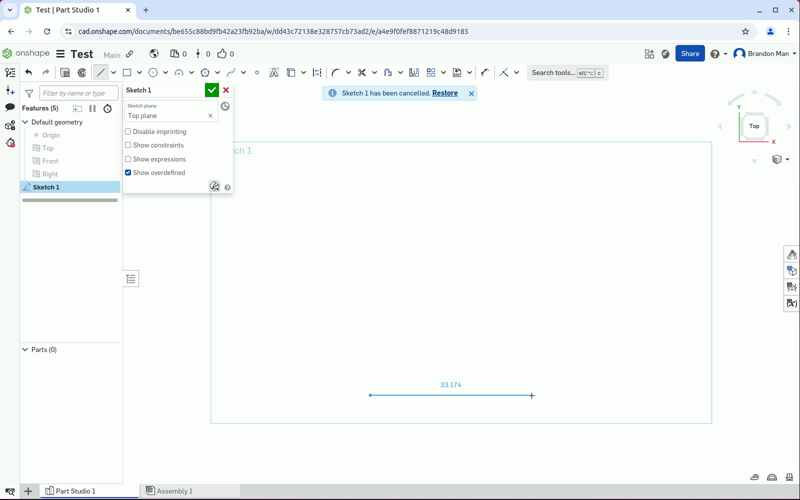
click(531, 395)
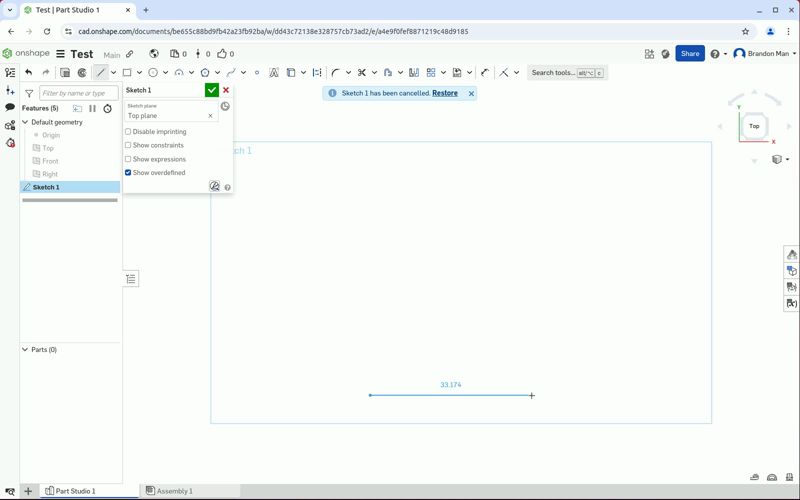
key_up(shift)
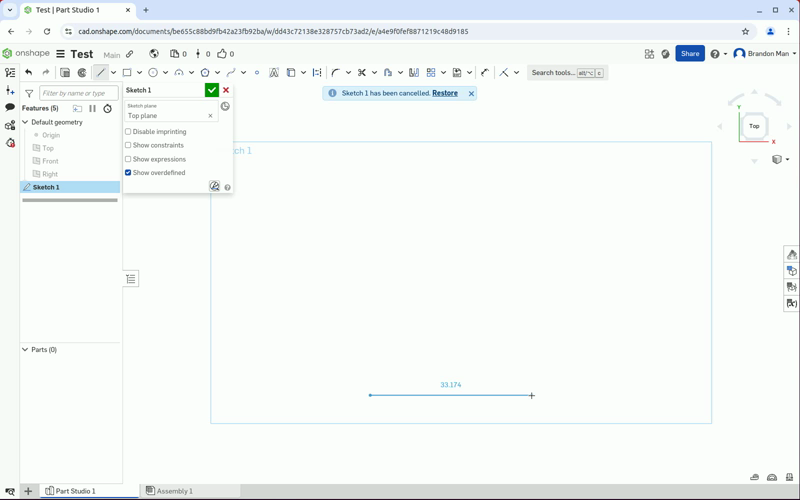
key_down(shift)
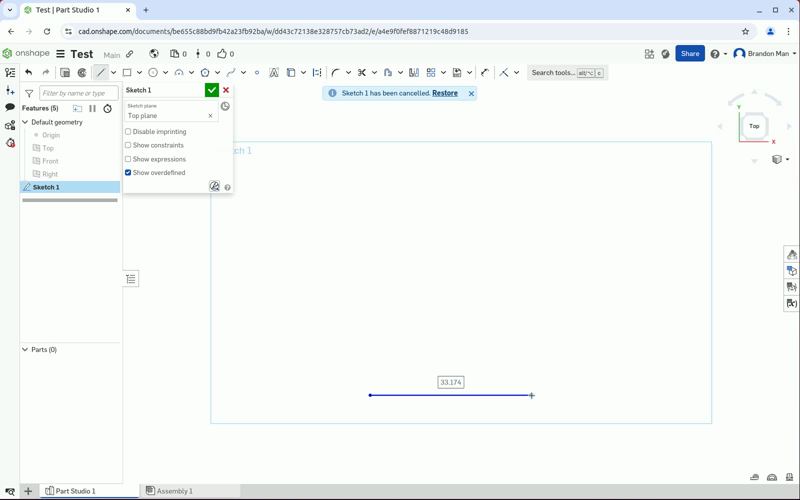
mouse_move(531, 239)
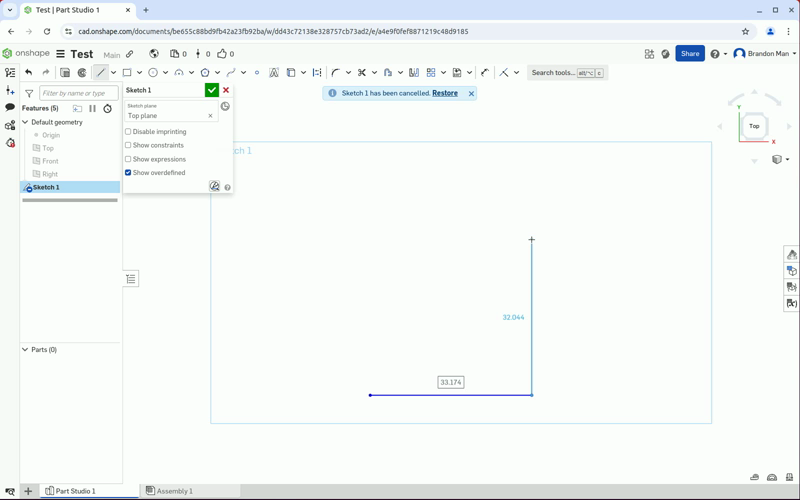
click(531, 239)
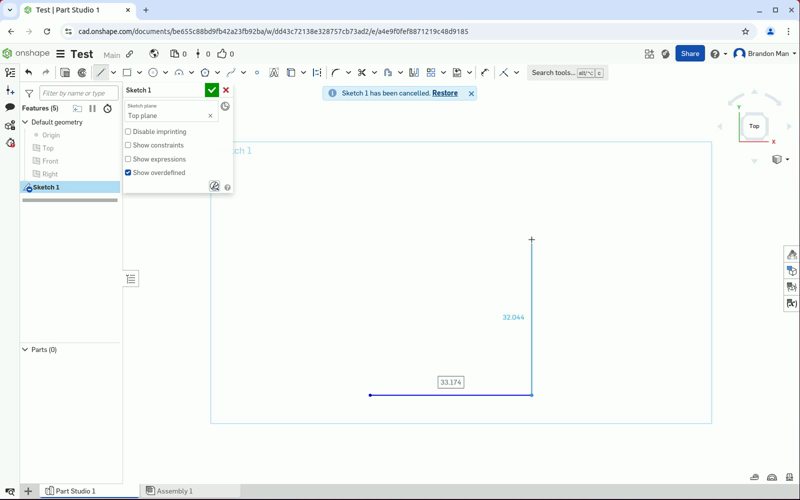
key_up(shift)
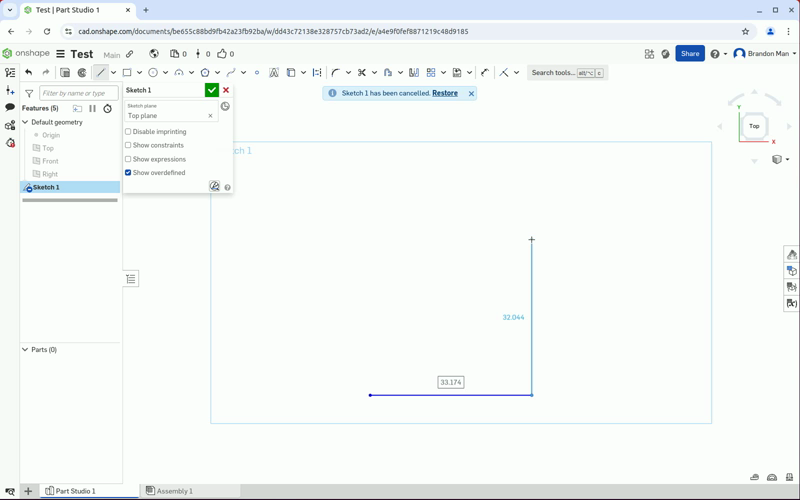
key_down(shift)
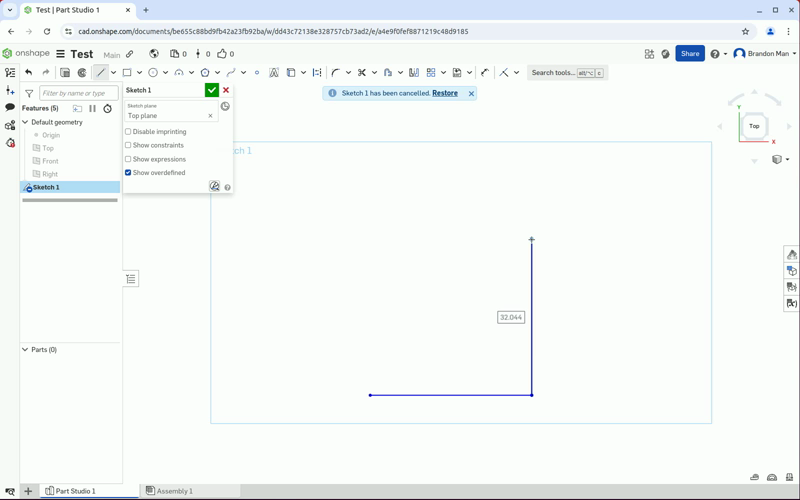
mouse_move(370, 239)
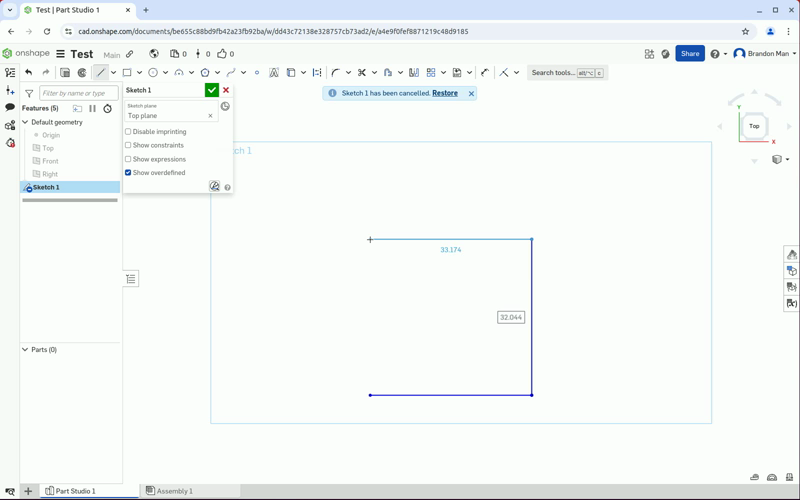
click(370, 239)
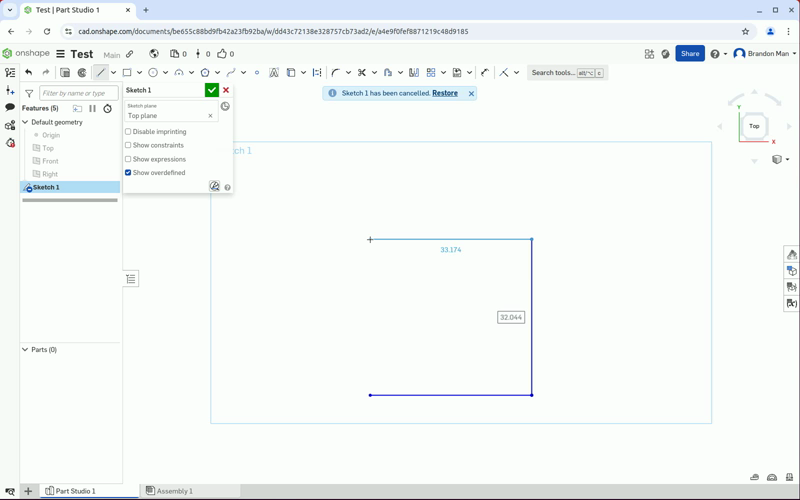
key_up(shift)
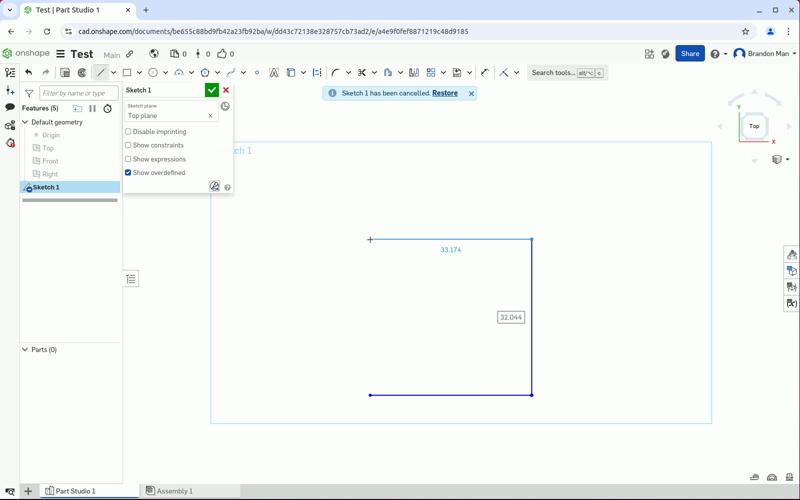
key_down(shift)
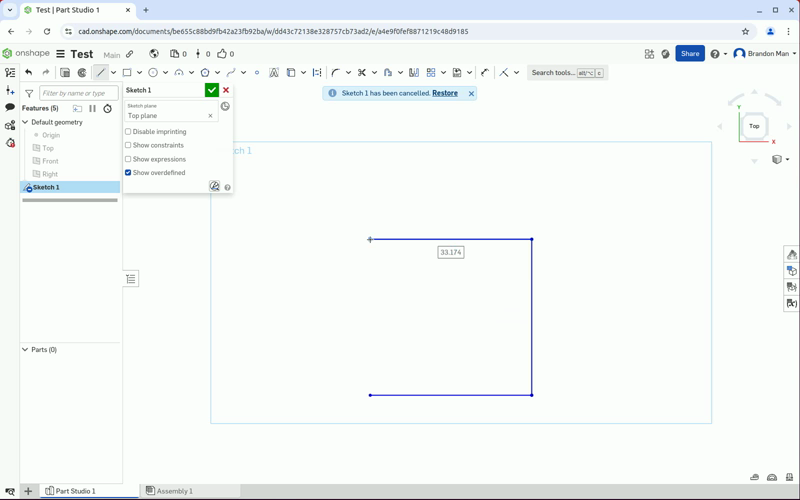
mouse_move(370, 395)
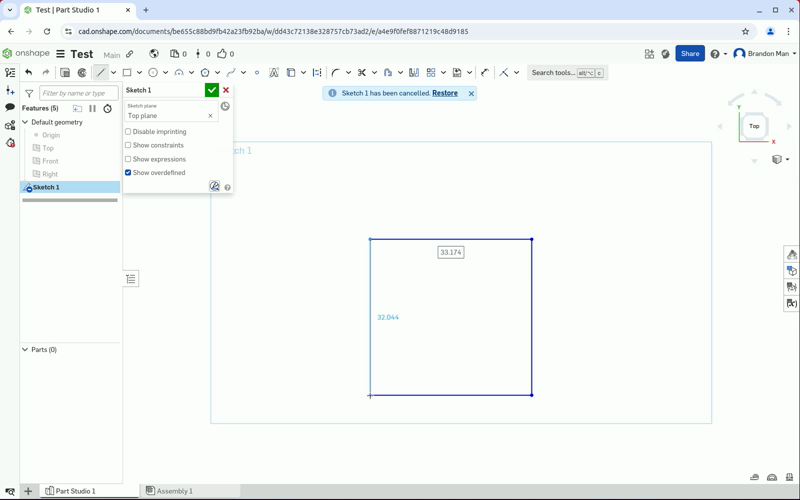
key_up(shift)
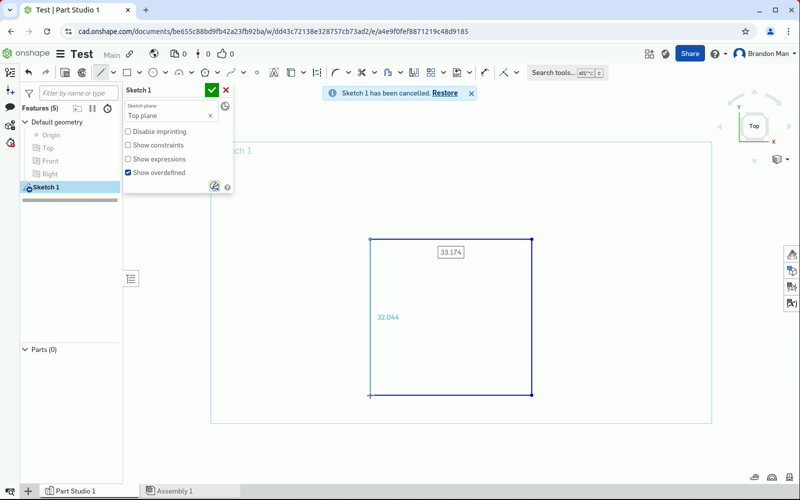
click(370, 395)
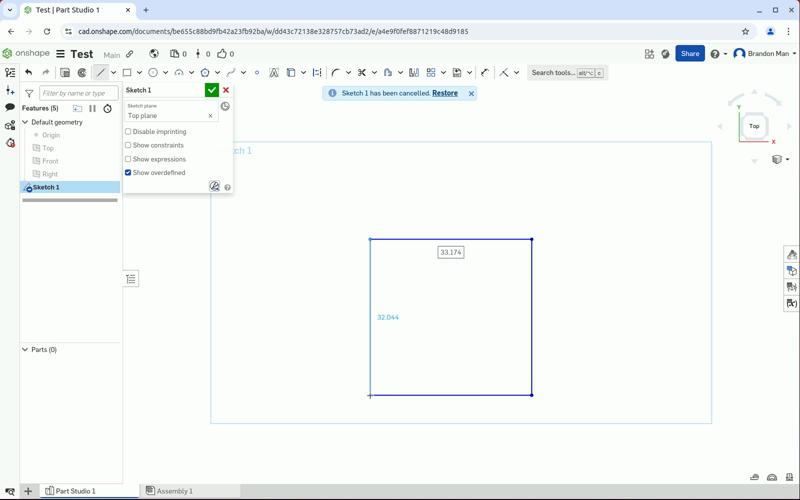
key(esc)
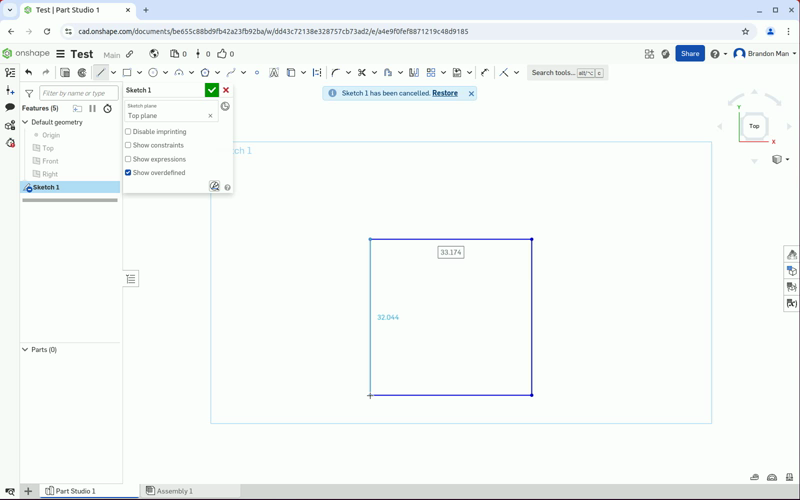
mouse_move(403, 351)
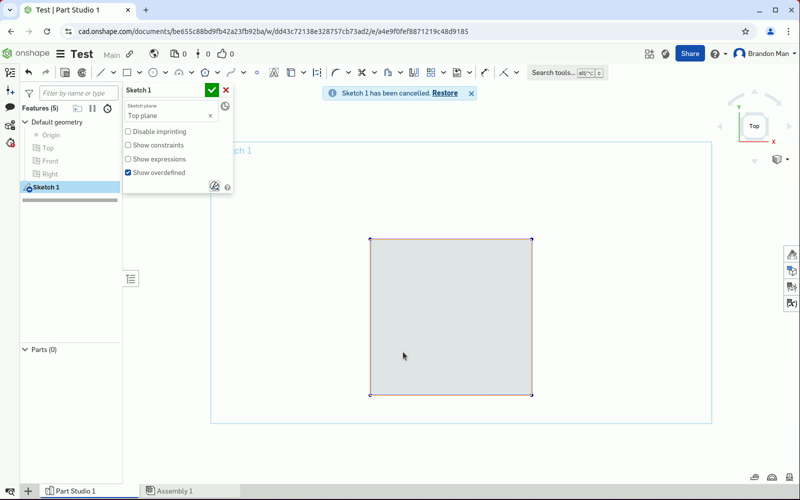
click(403, 351)
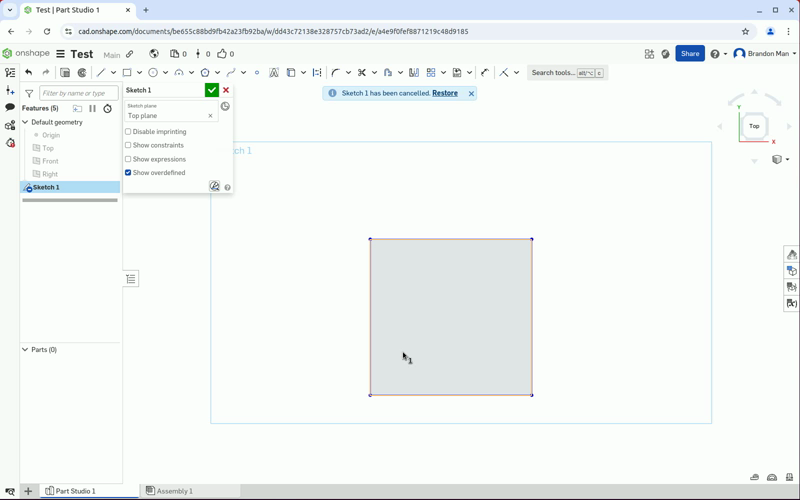
mouse_move(73, 352)
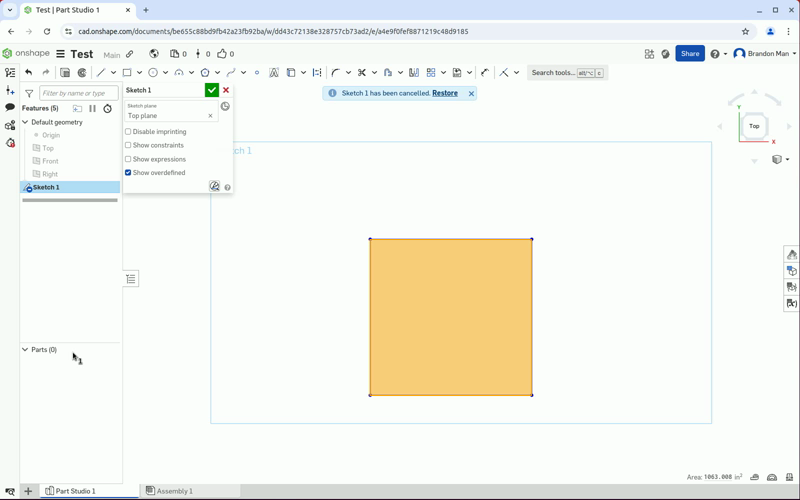
key(shift+y)
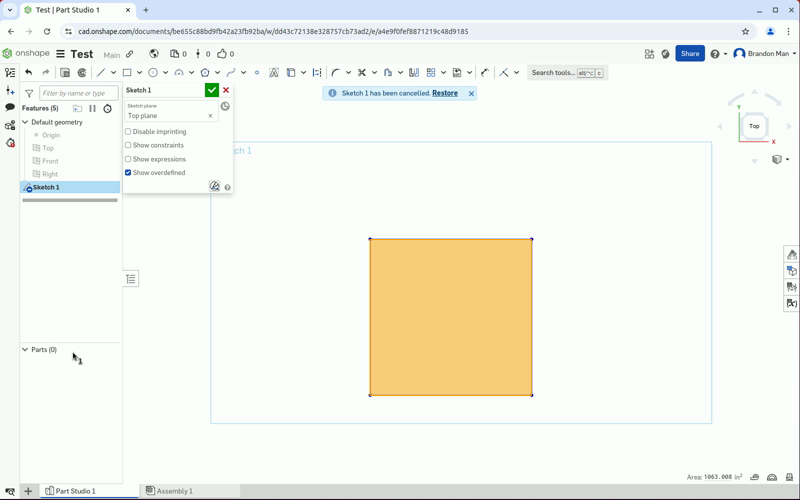
key(shift+e)
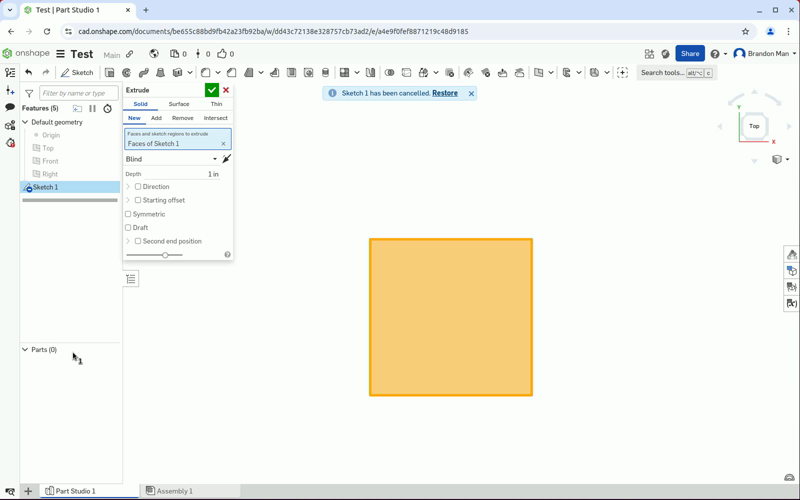
mouse_move(143, 106)
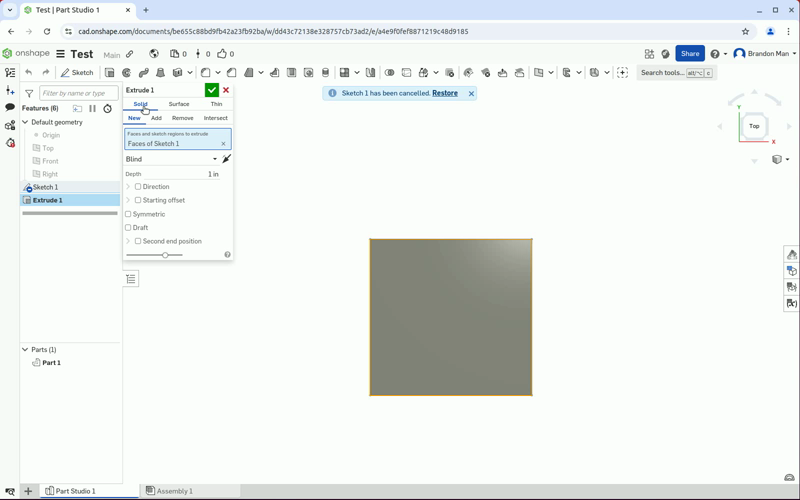
click(143, 106)
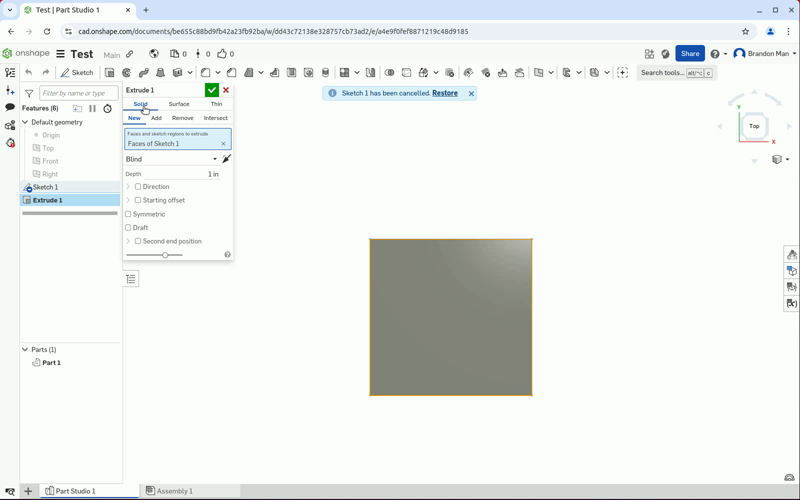
mouse_move(137, 120)
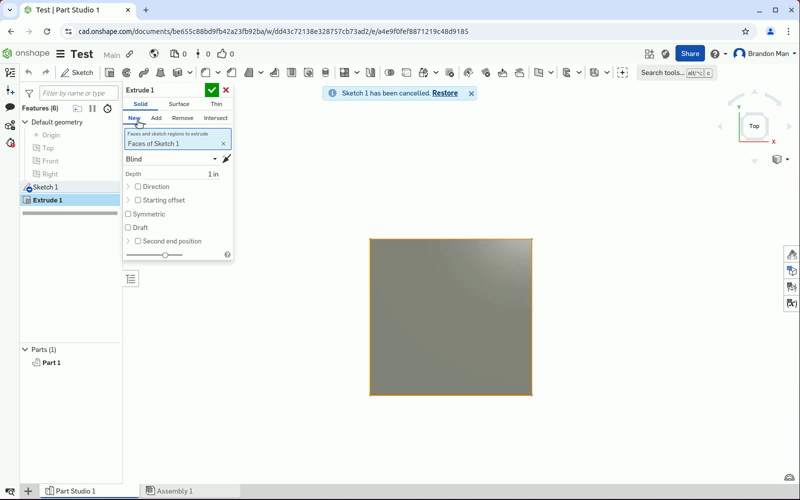
click(137, 120)
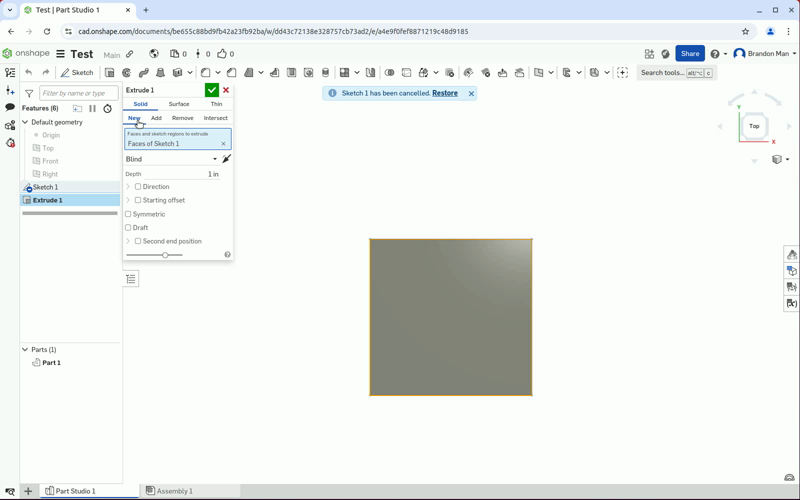
key(tab, 4)
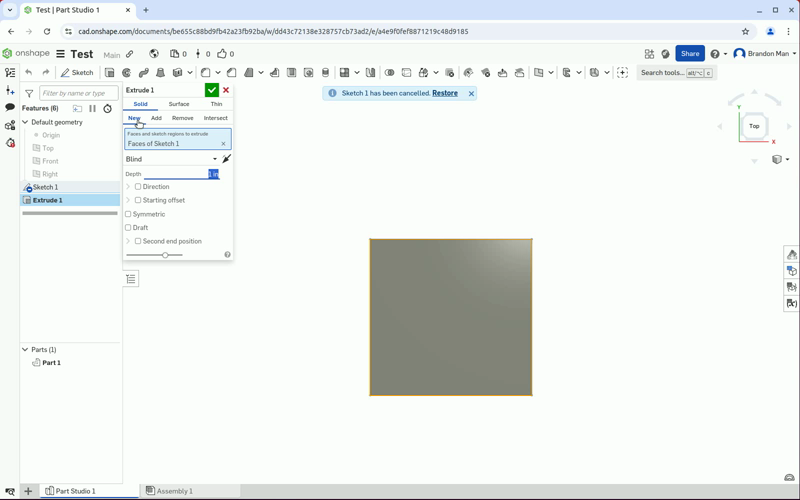
text(0.481)
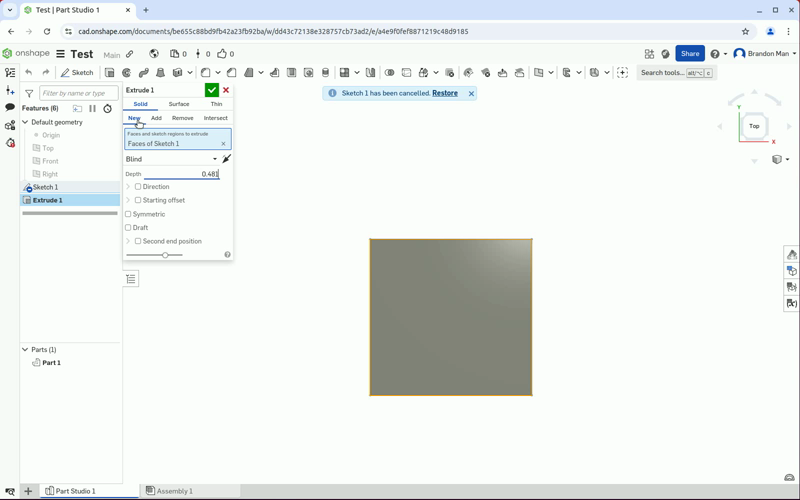
key(enter)
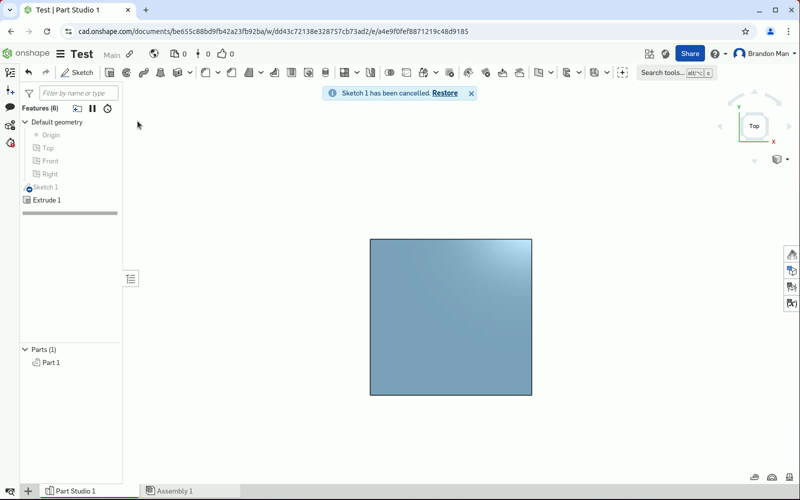
key(shift+h)
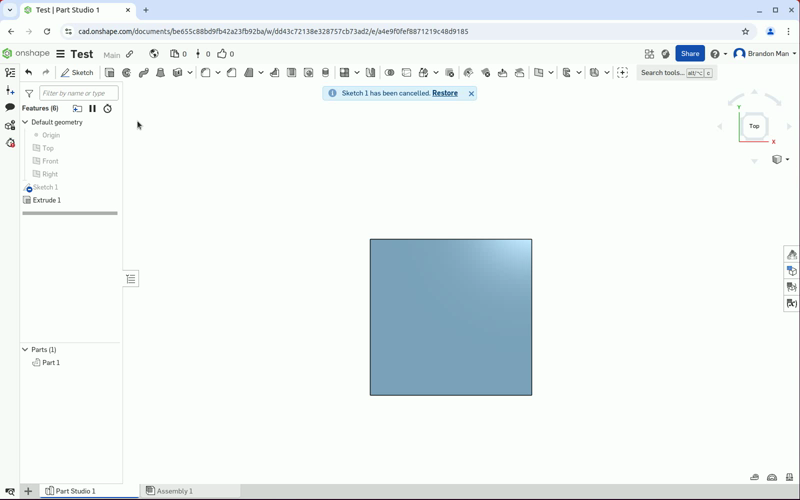
key(shift+h)
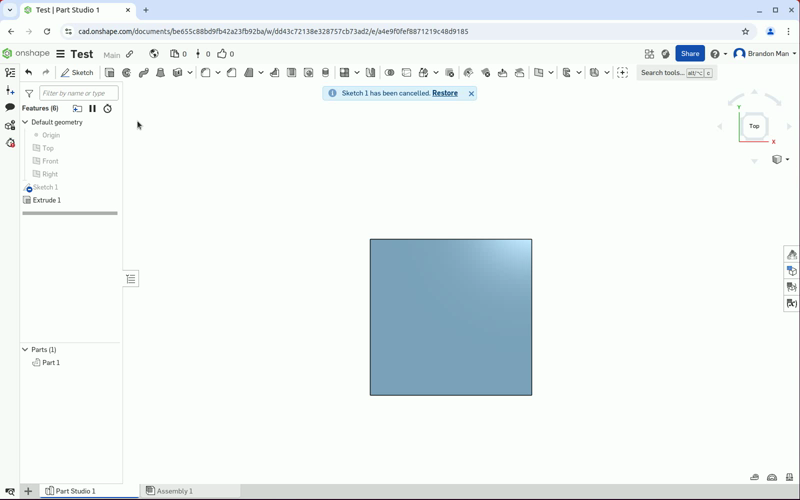
mouse_move(73, 189)
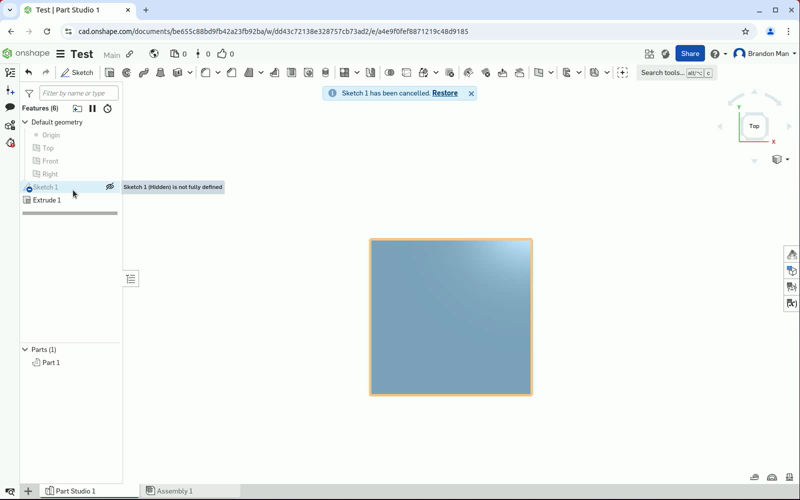
click(73, 189)
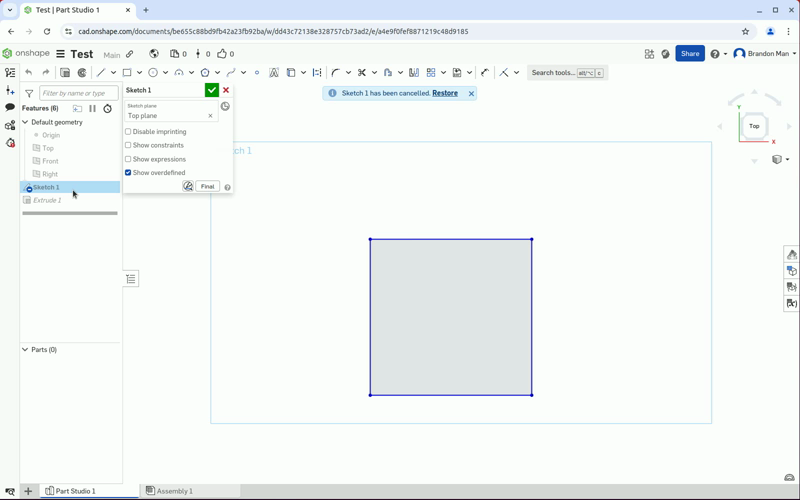
mouse_move(229, 92)
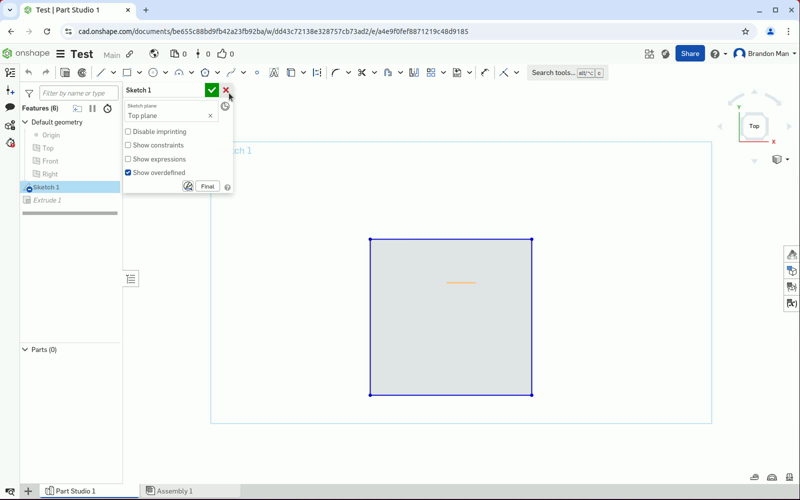
click(229, 92)
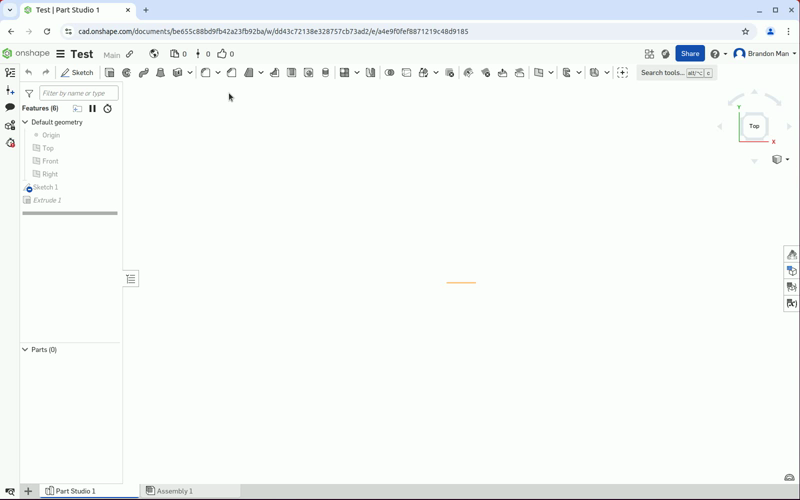
mouse_move(541, 75)
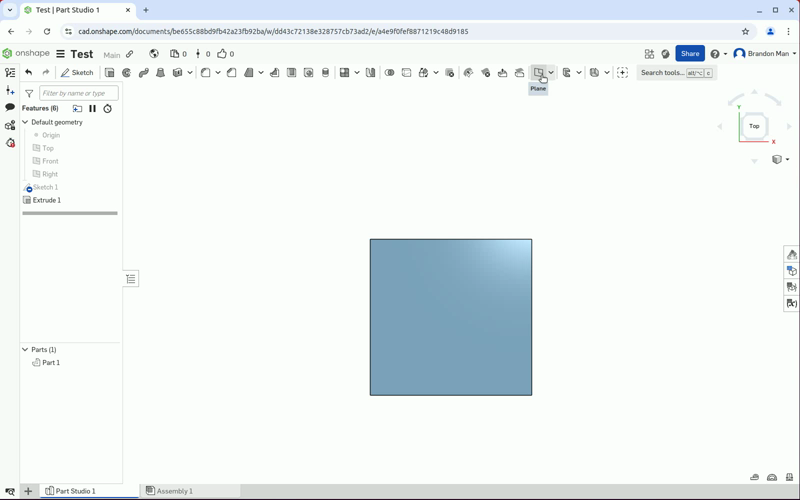
click(541, 75)
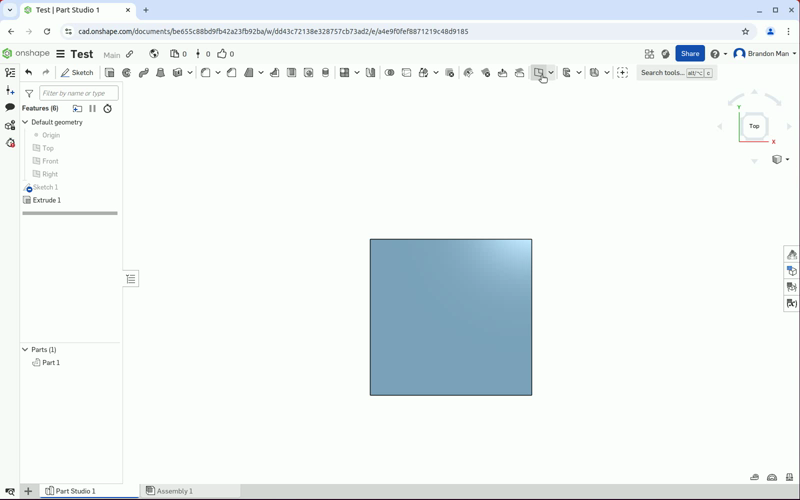
mouse_move(73, 150)
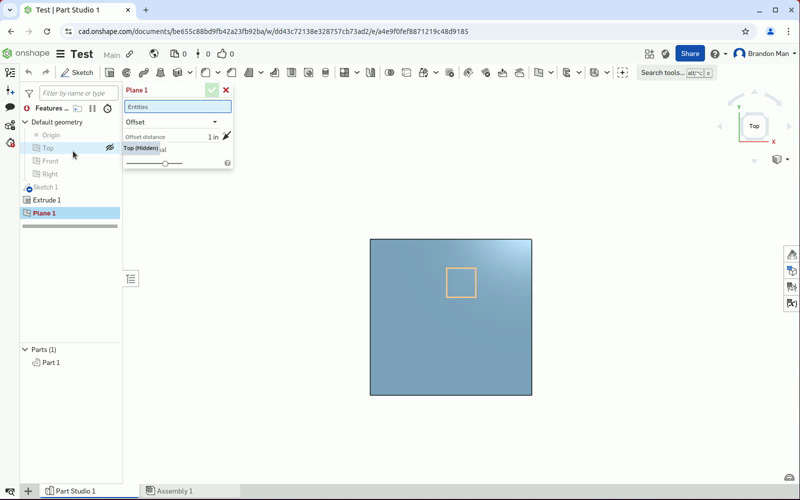
click(73, 150)
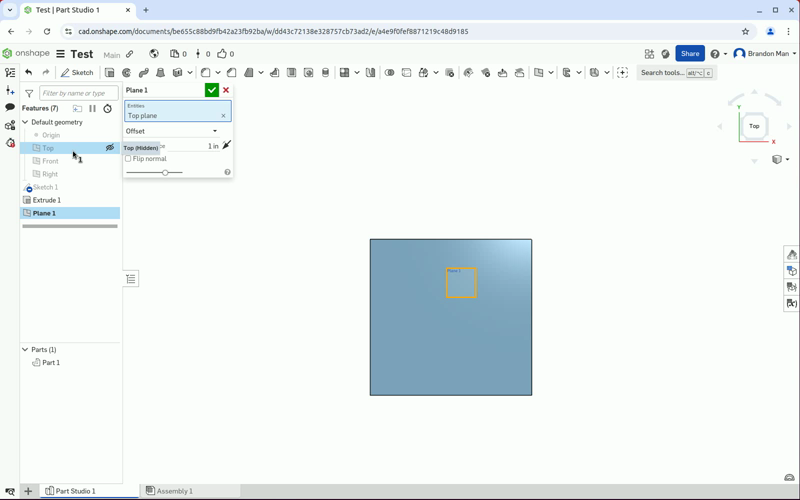
key(tab, 2)
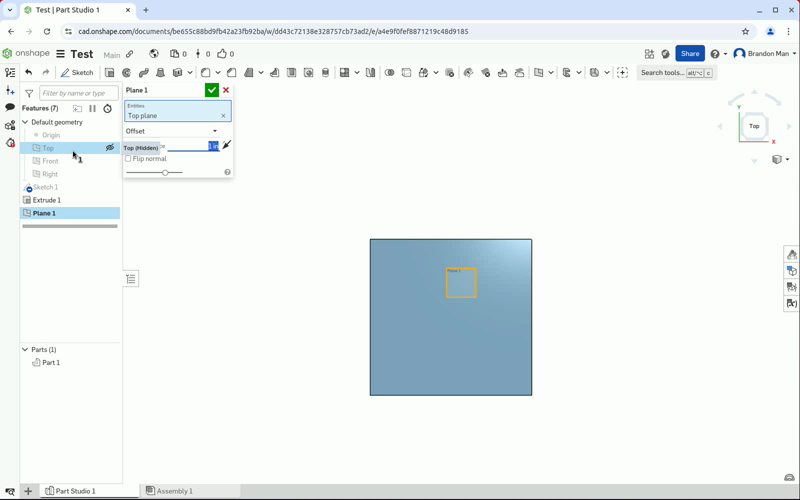
text(0.493)
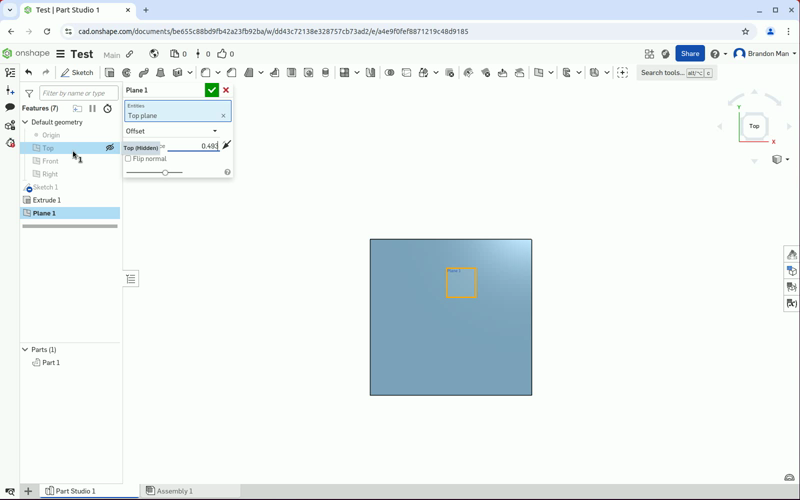
key(enter, 2)
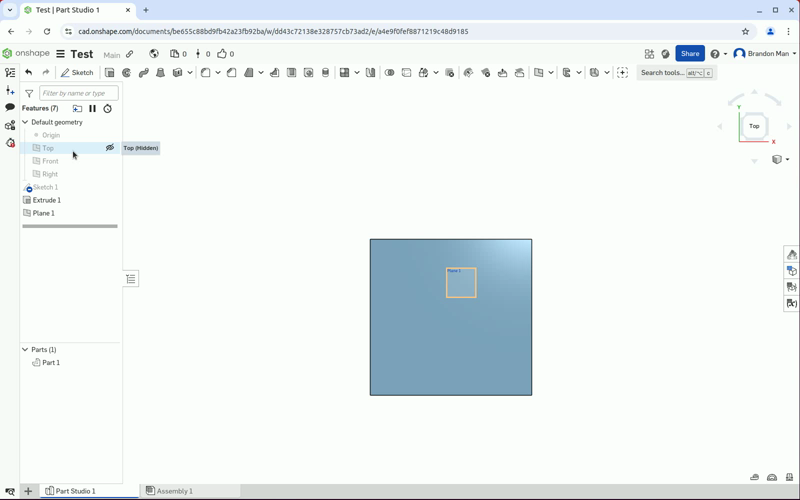
key(shift+s)
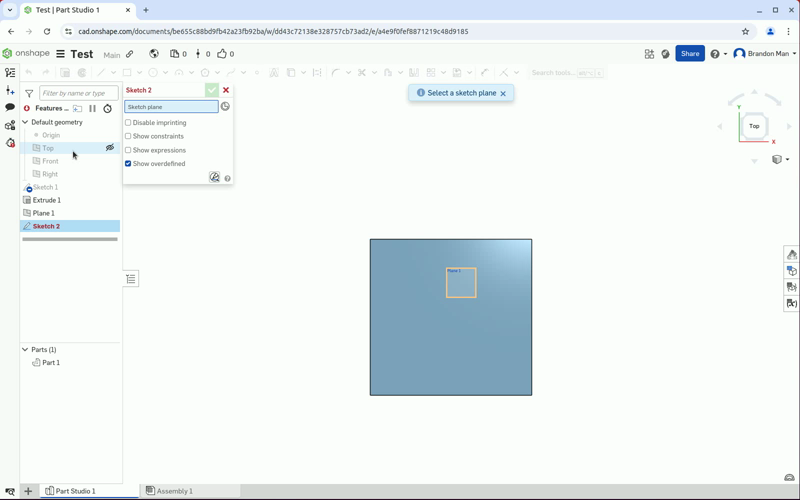
mouse_move(73, 215)
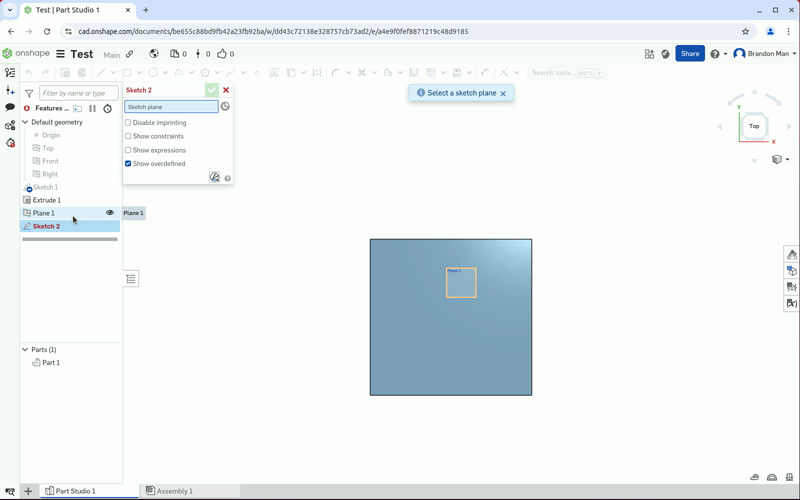
click(73, 215)
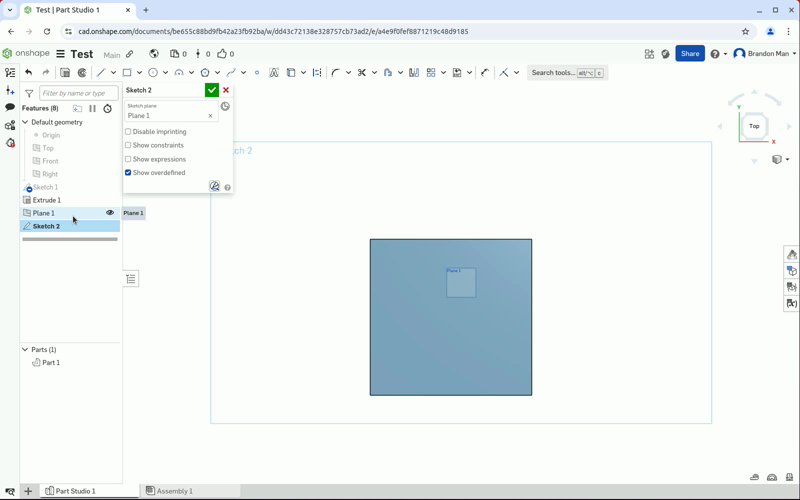
mouse_move(73, 352)
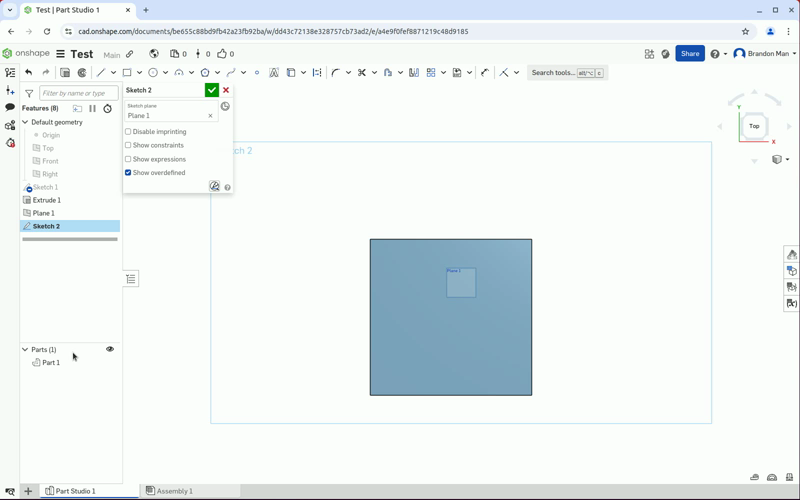
key(y)
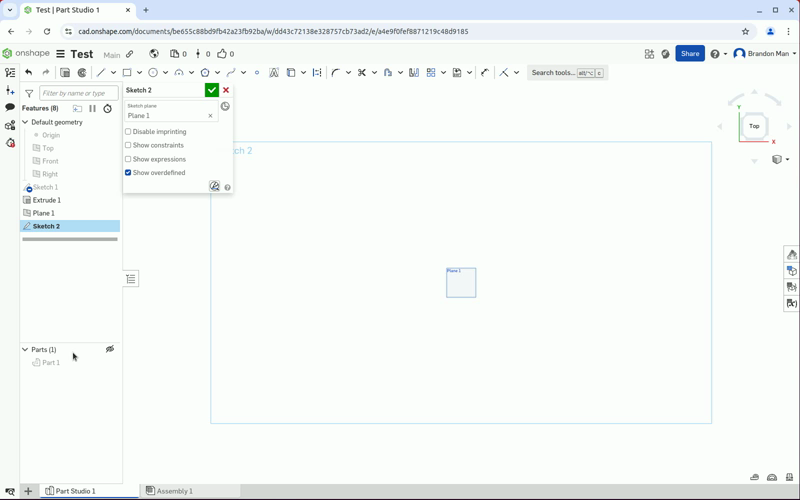
key(l)
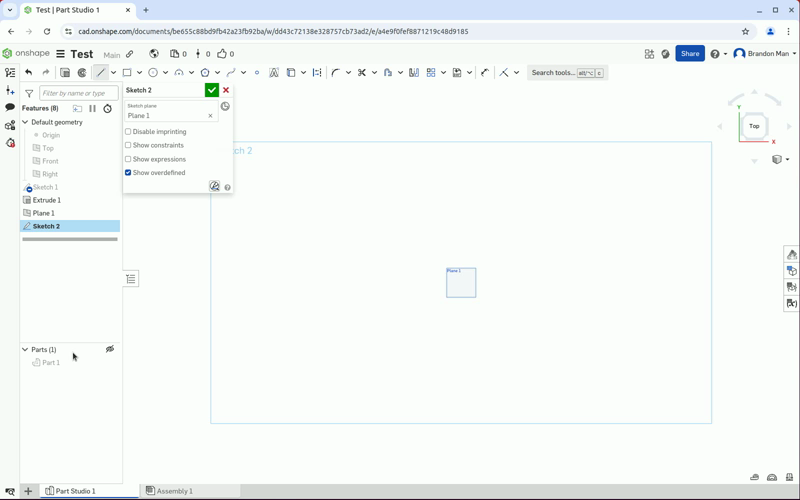
key_down(shift)
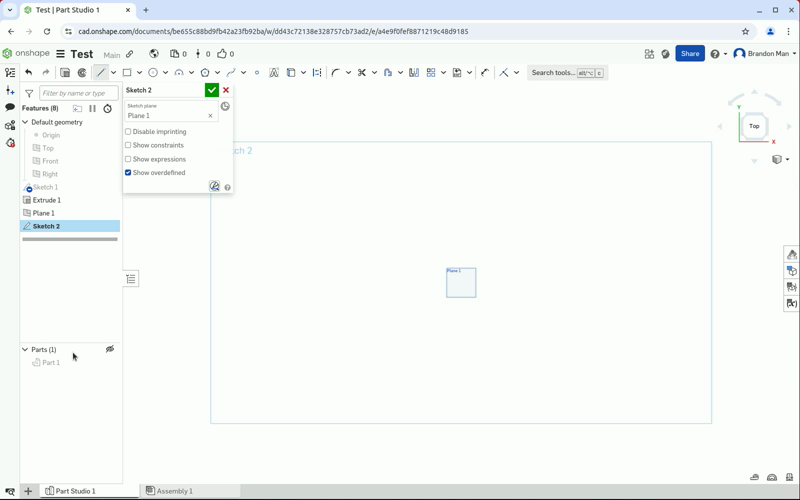
mouse_move(370, 395)
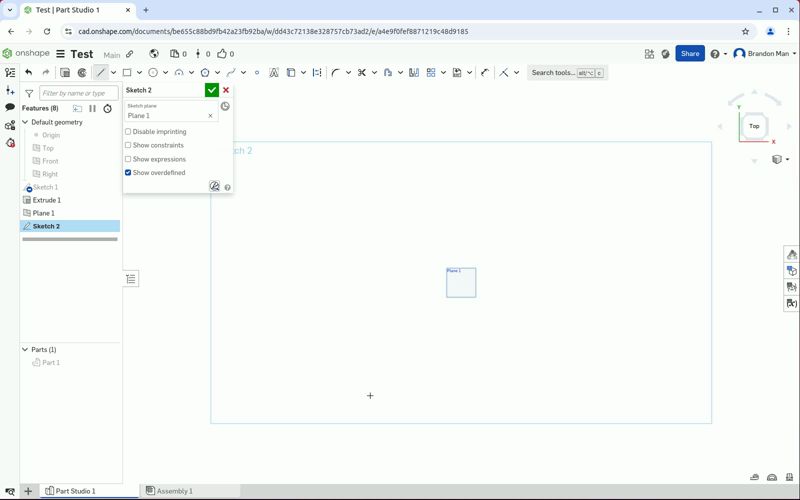
click(370, 395)
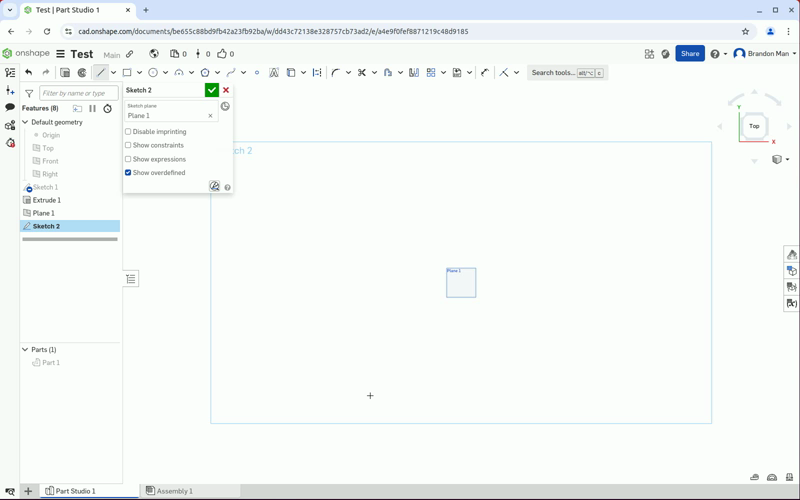
key_up(shift)
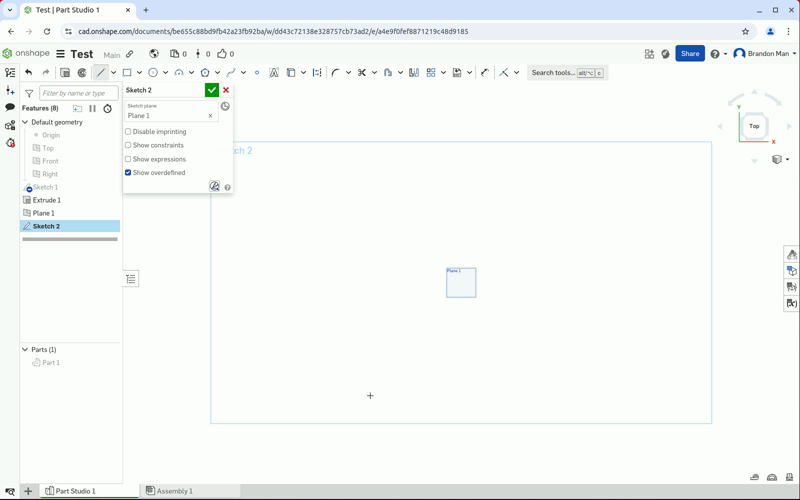
key_down(shift)
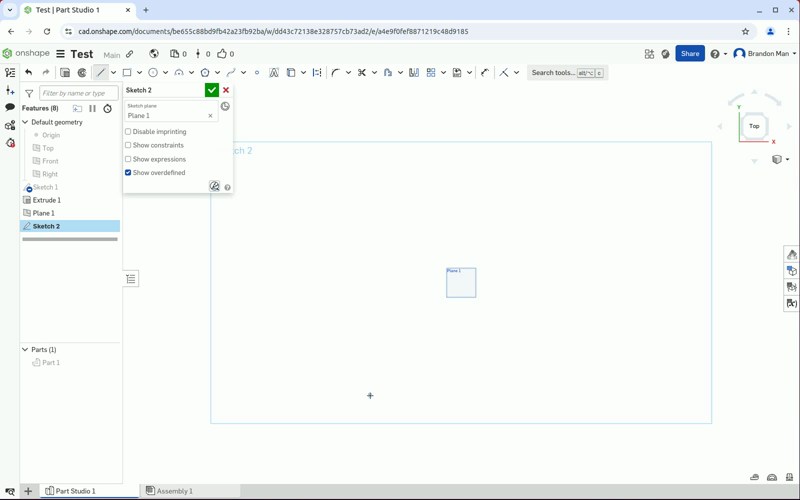
mouse_move(400, 395)
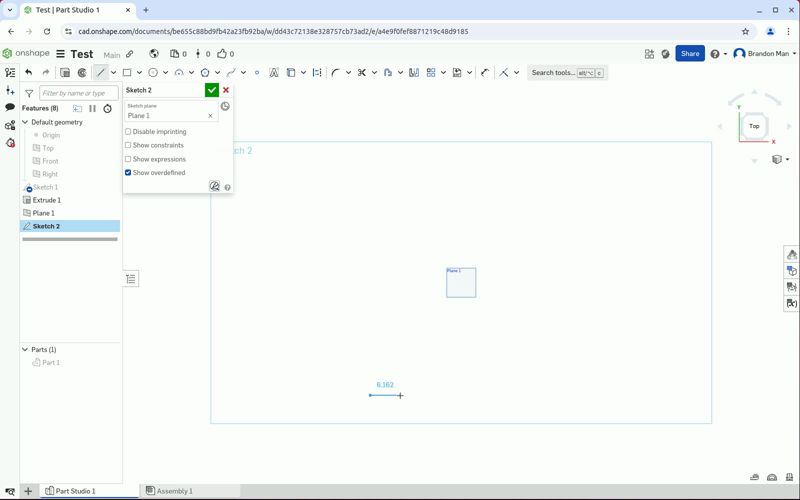
mouse_move(381, 395)
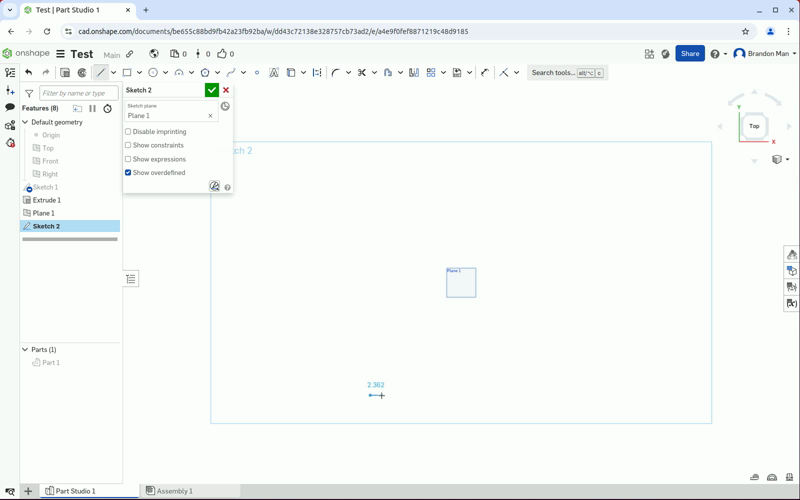
click(381, 395)
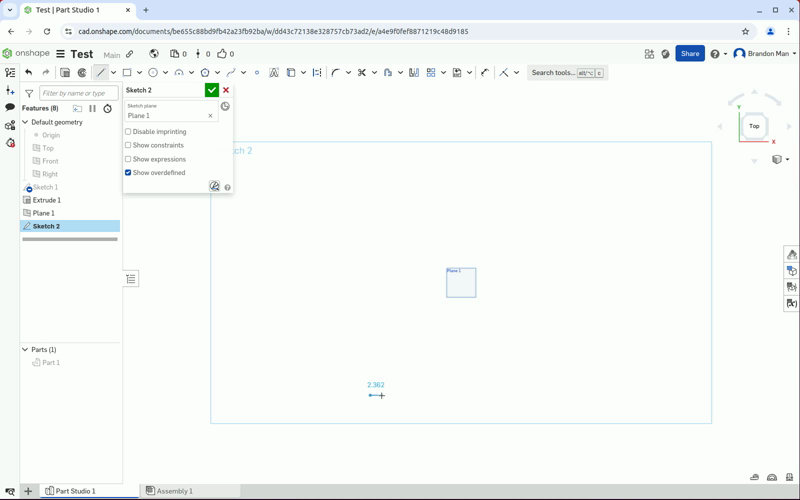
key_up(shift)
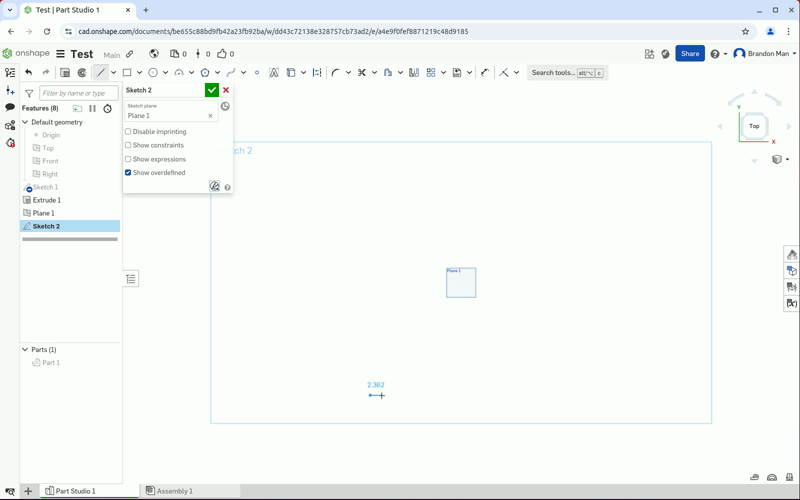
key_down(shift)
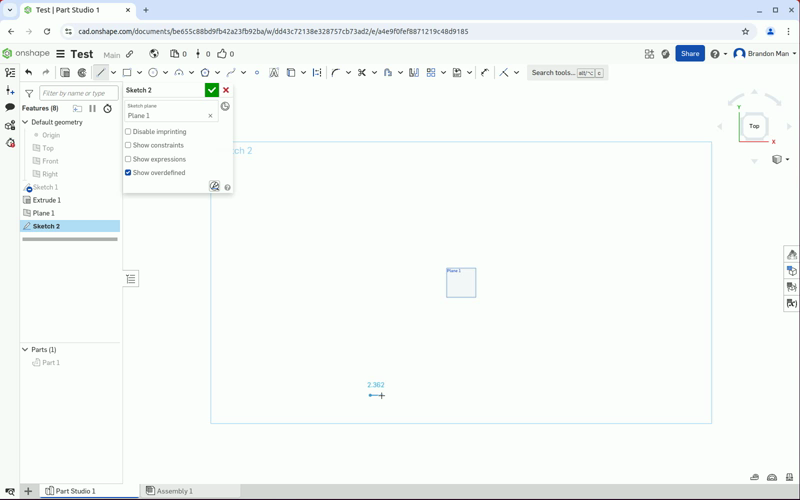
mouse_move(381, 238)
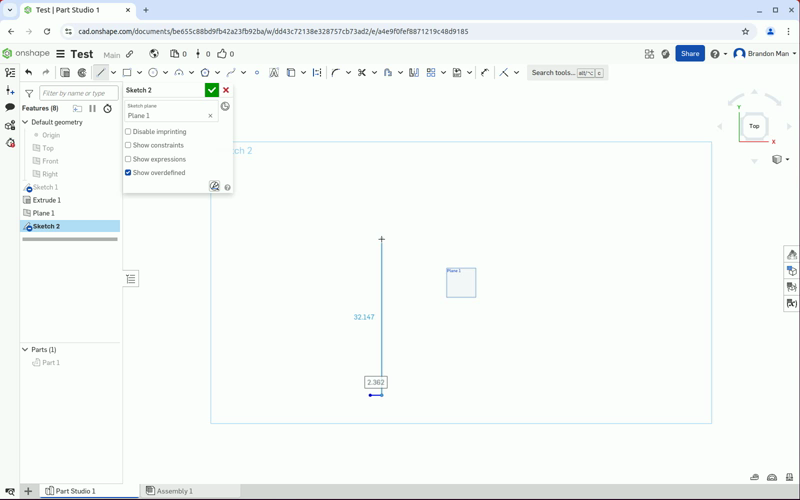
click(381, 238)
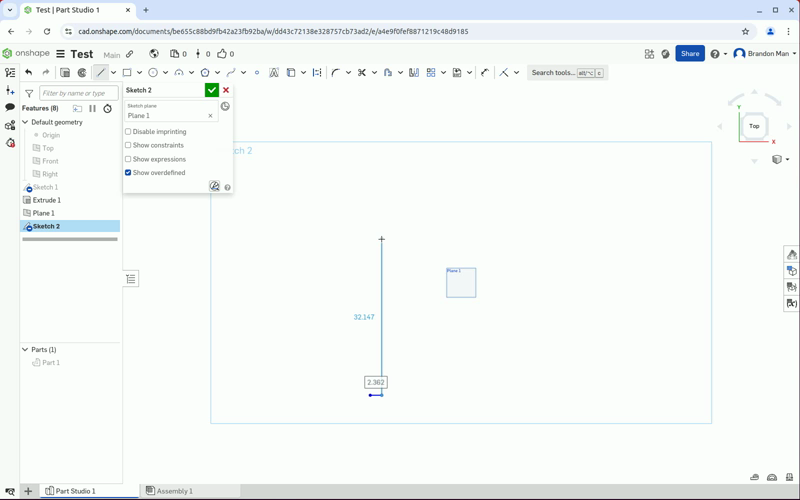
key_up(shift)
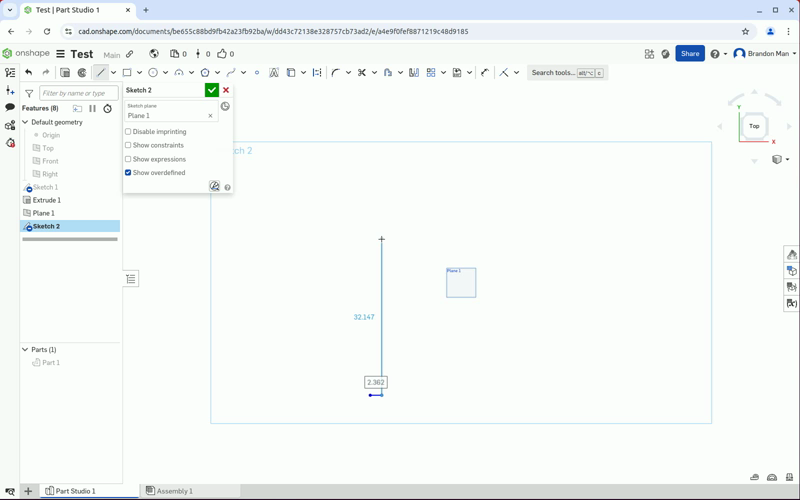
key_down(shift)
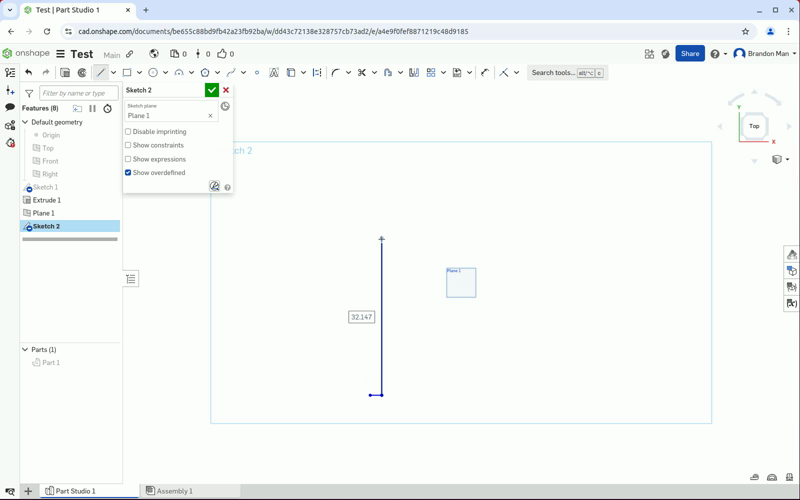
mouse_move(411, 238)
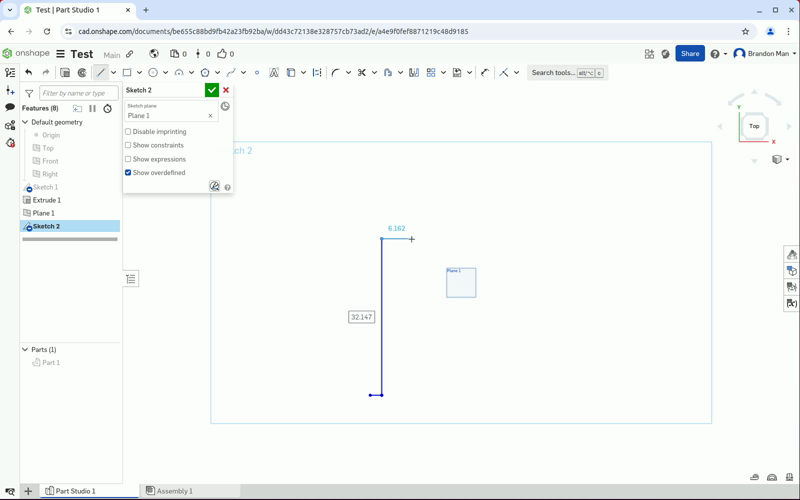
mouse_move(370, 238)
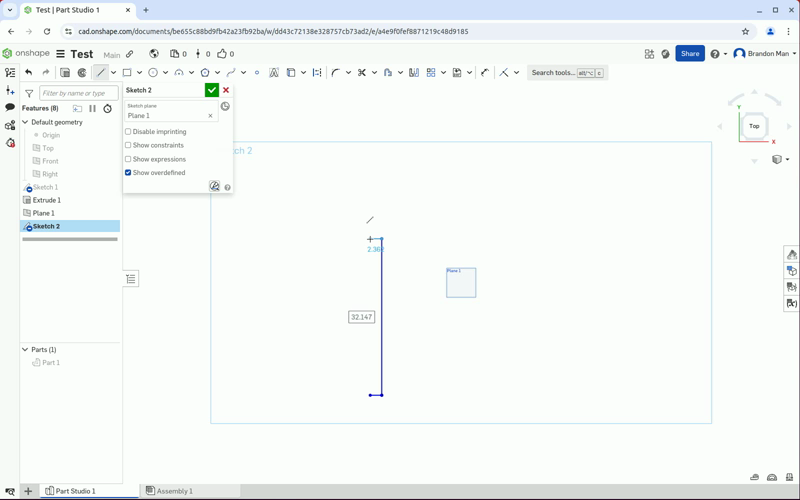
click(370, 238)
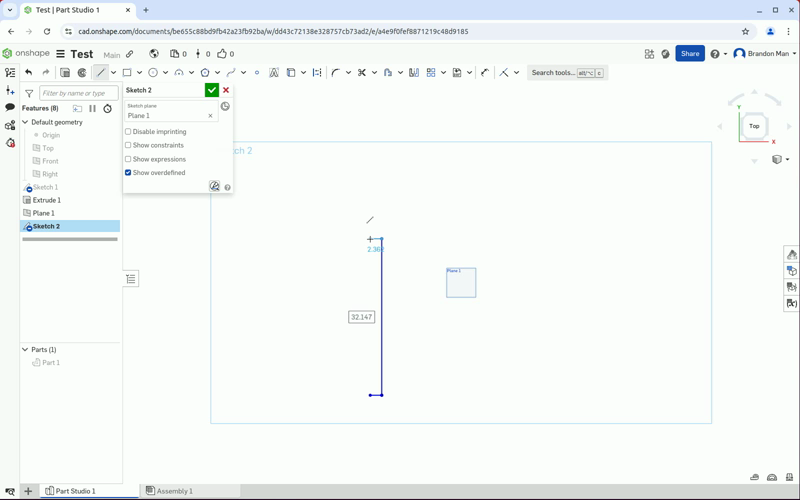
key_up(shift)
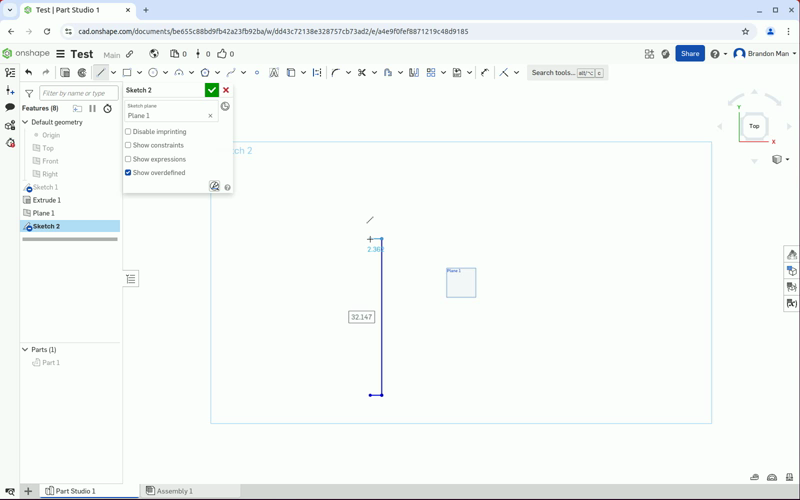
key_down(shift)
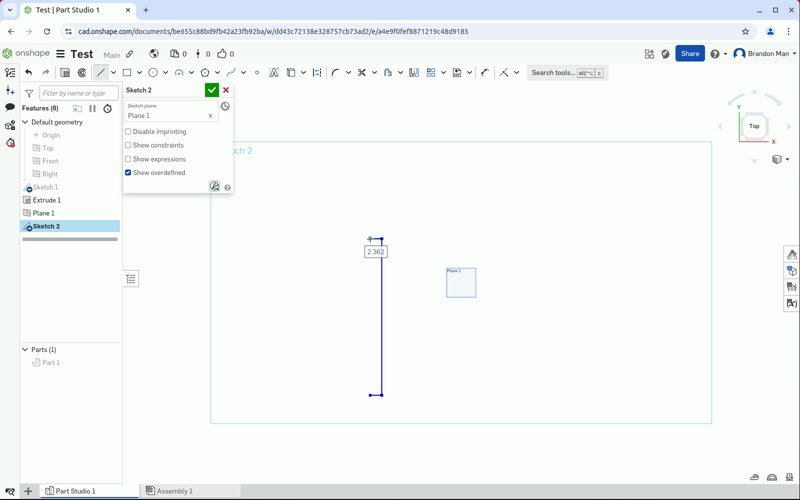
mouse_move(370, 395)
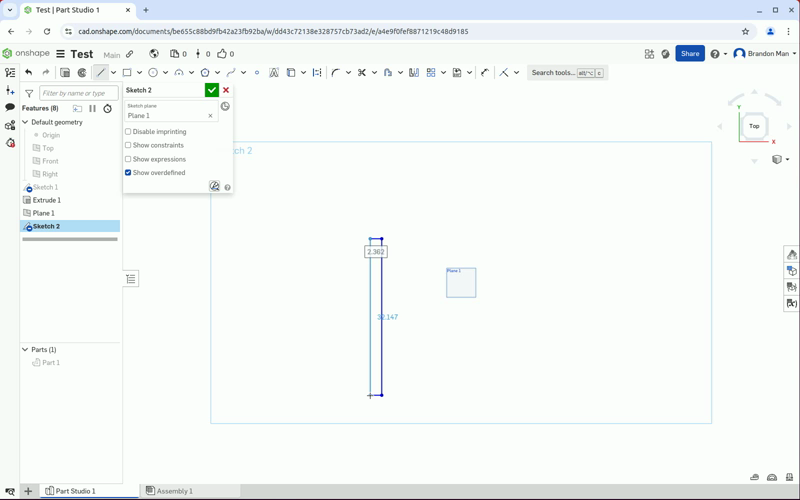
key_up(shift)
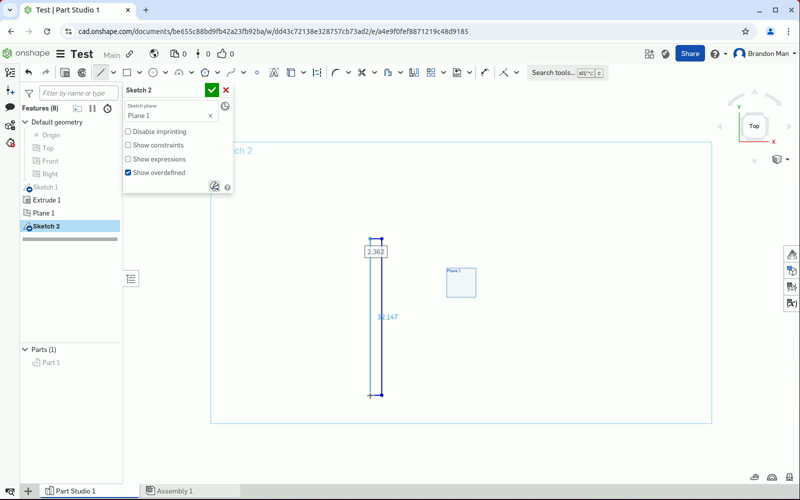
click(370, 395)
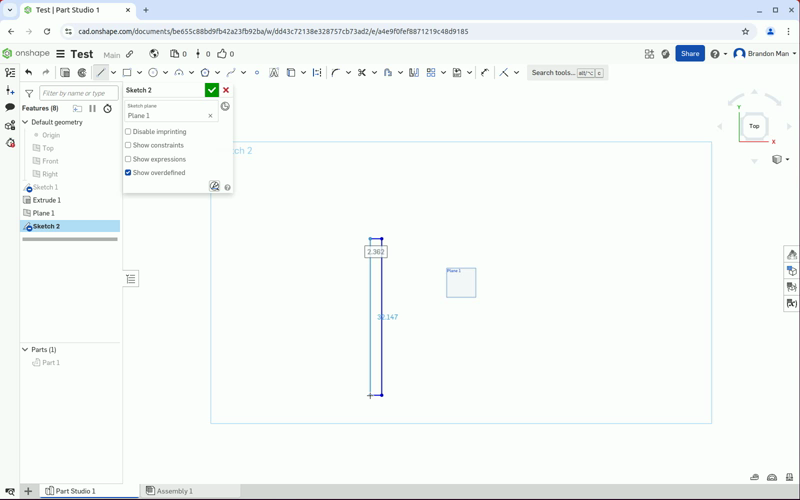
key(esc)
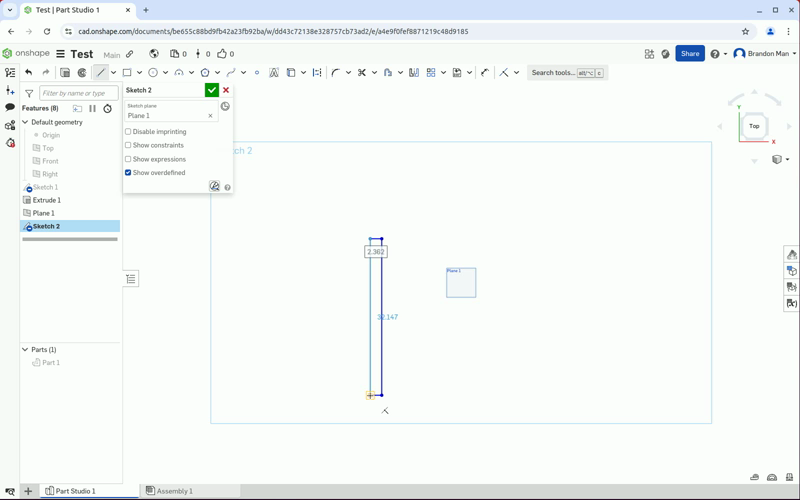
mouse_move(379, 247)
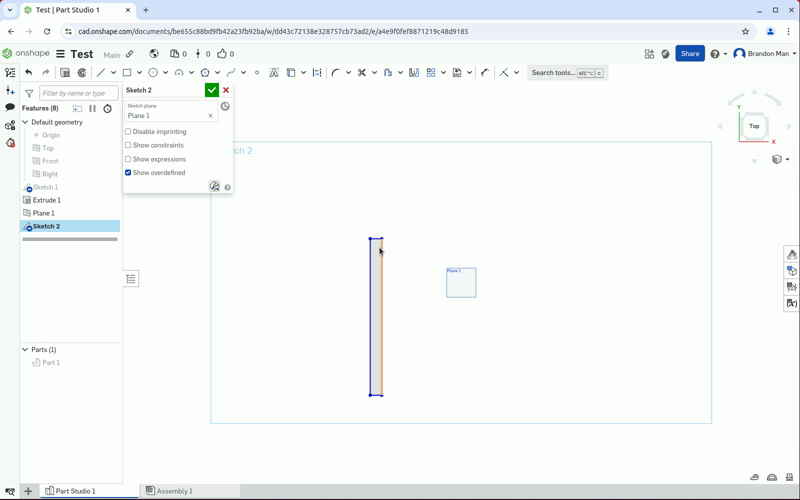
scroll(6)
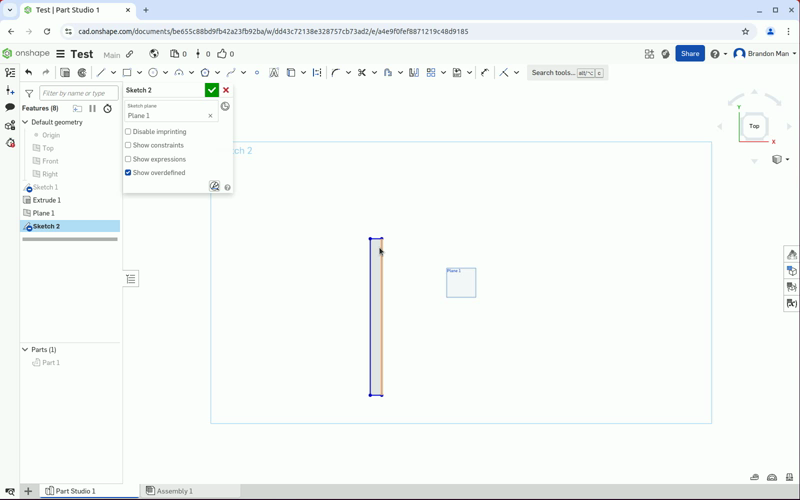
scroll(6)
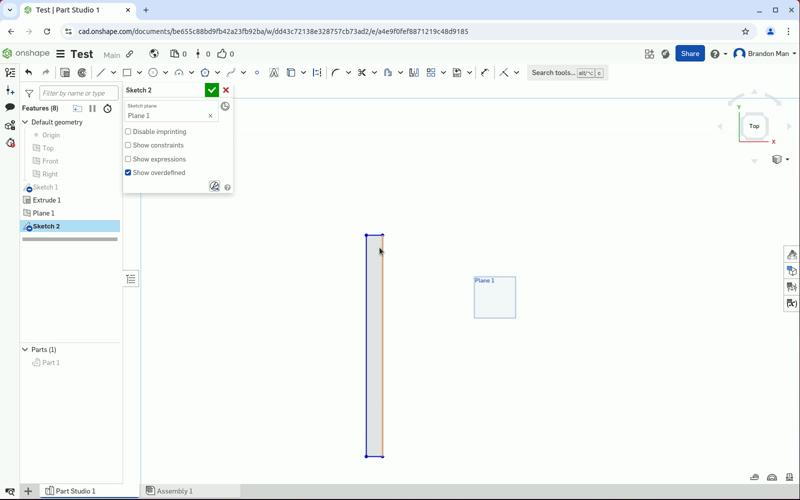
scroll(6)
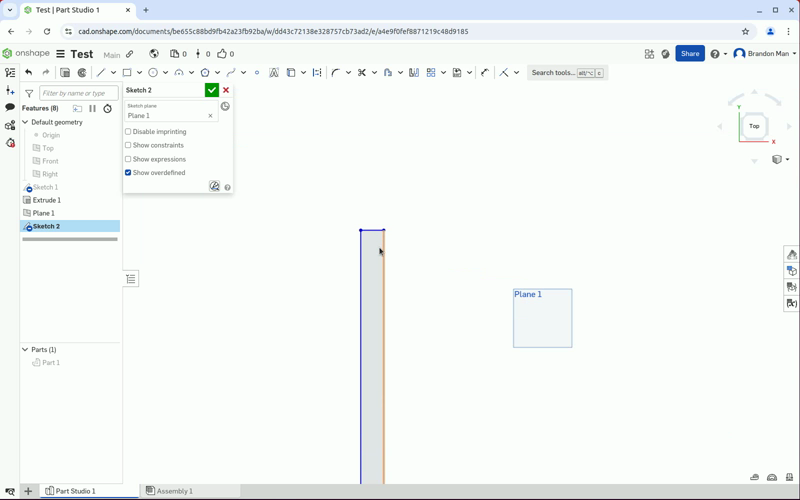
scroll(6)
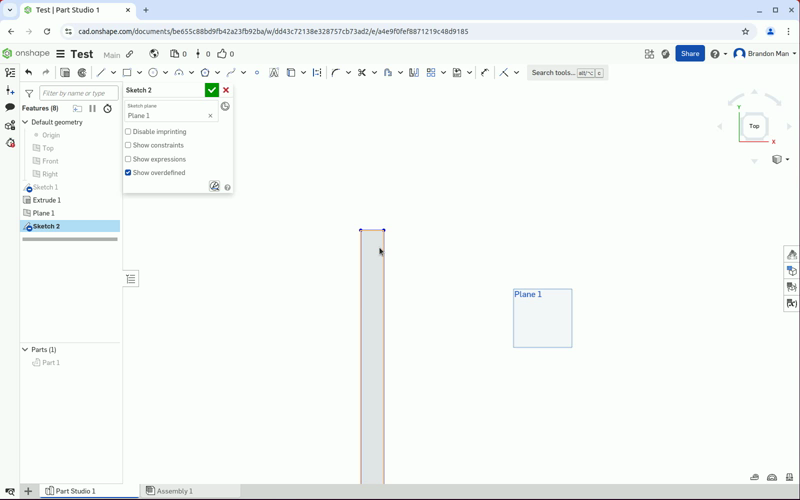
scroll(6)
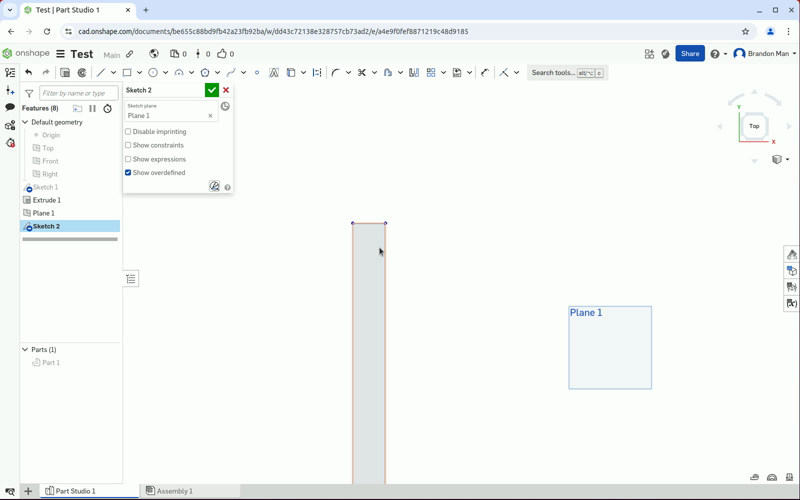
scroll(6)
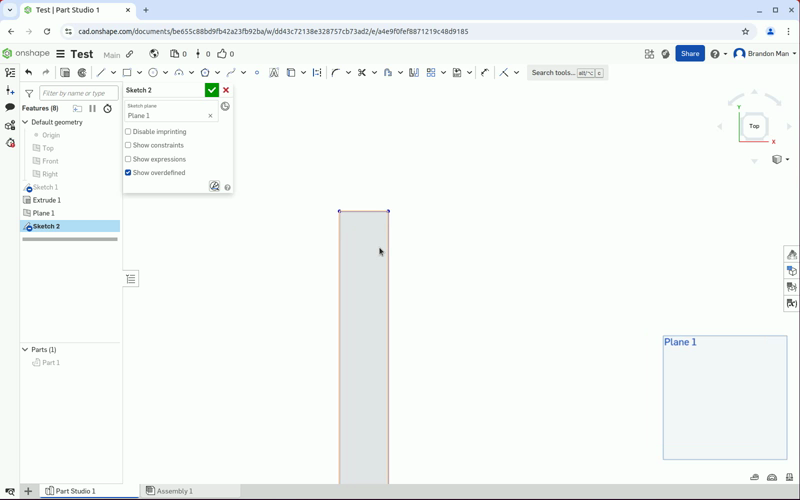
scroll(6)
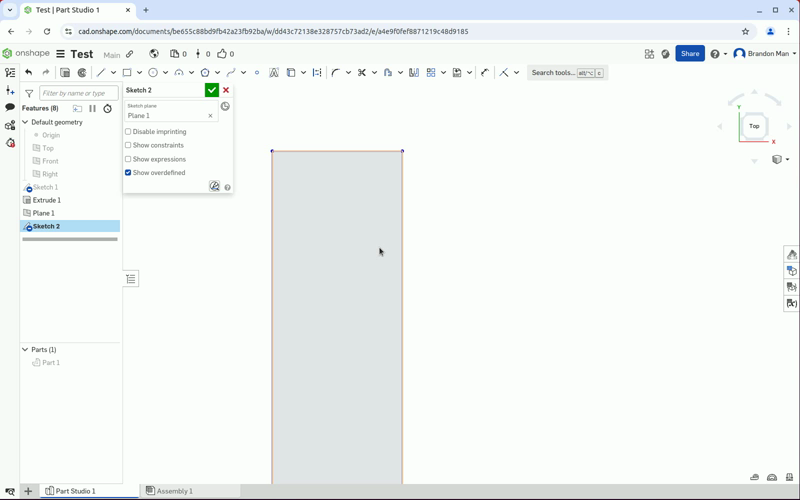
click(379, 247)
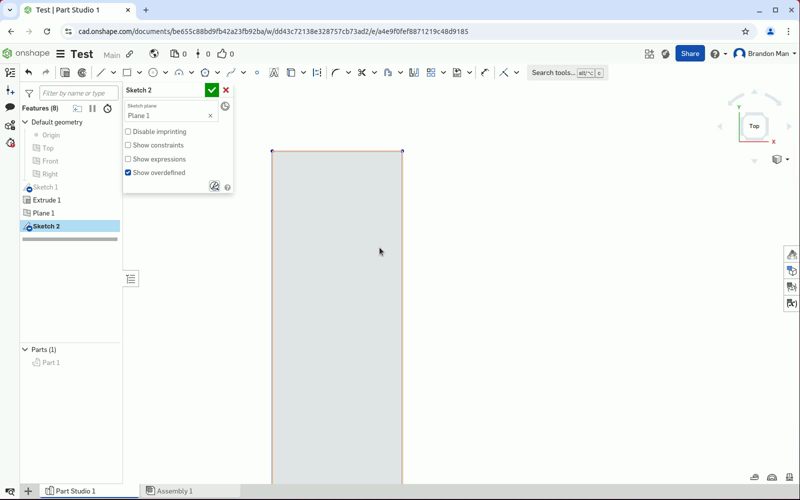
scroll(-6)
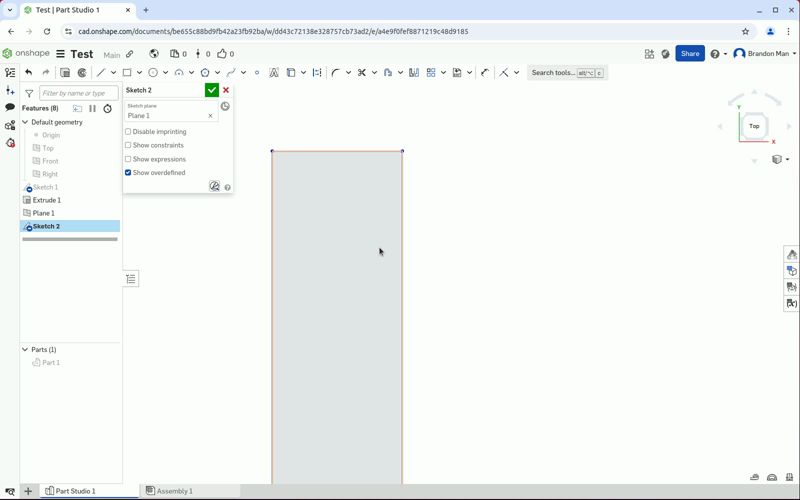
scroll(-6)
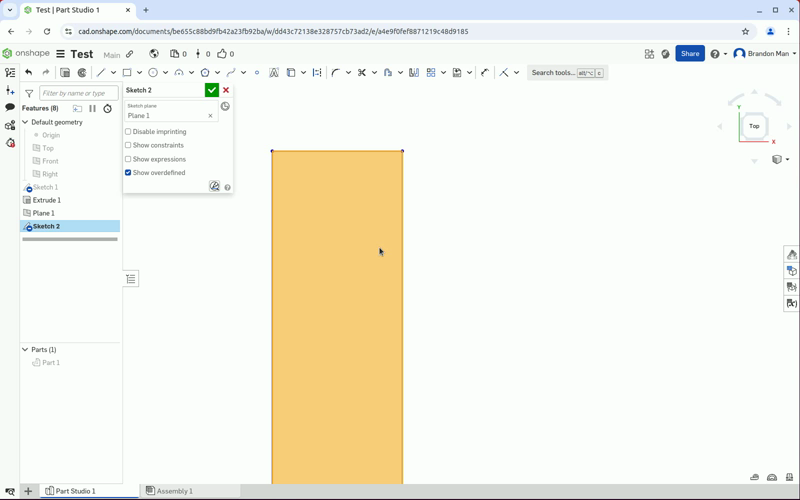
scroll(-6)
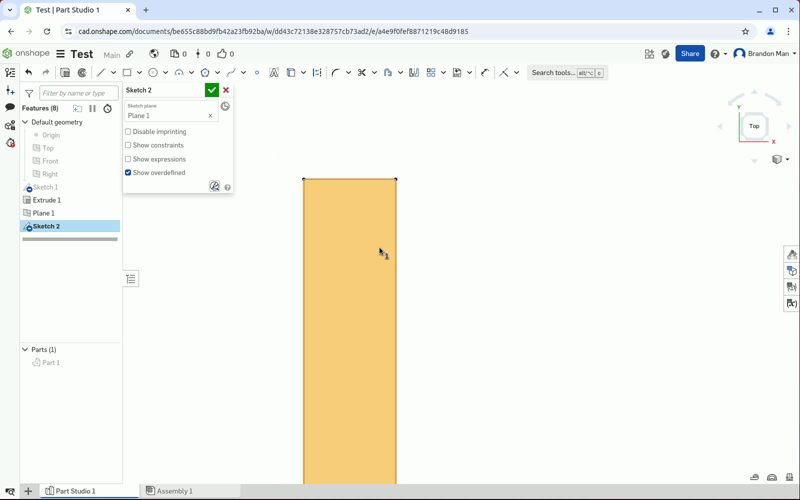
scroll(-6)
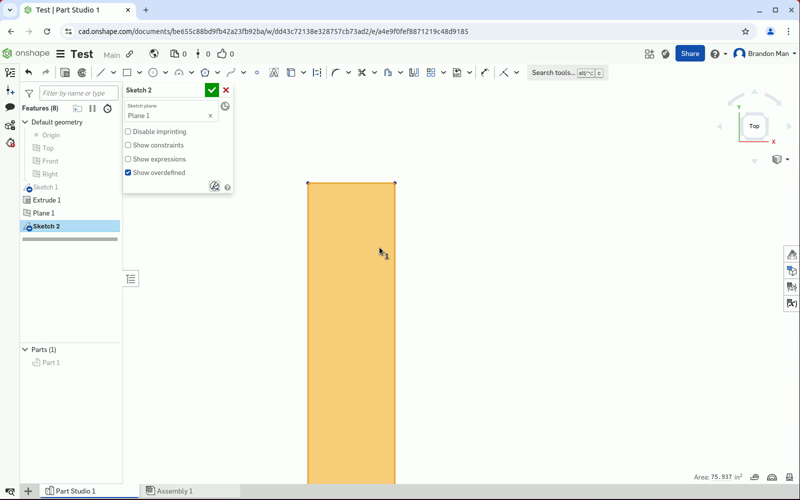
scroll(-6)
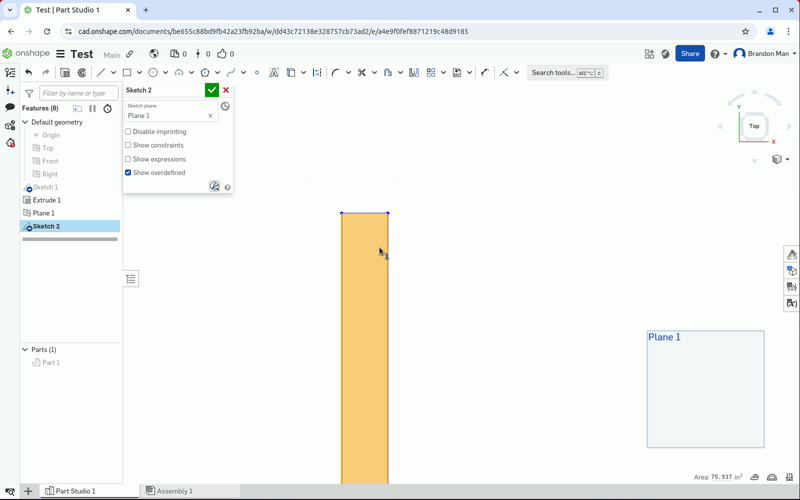
scroll(-6)
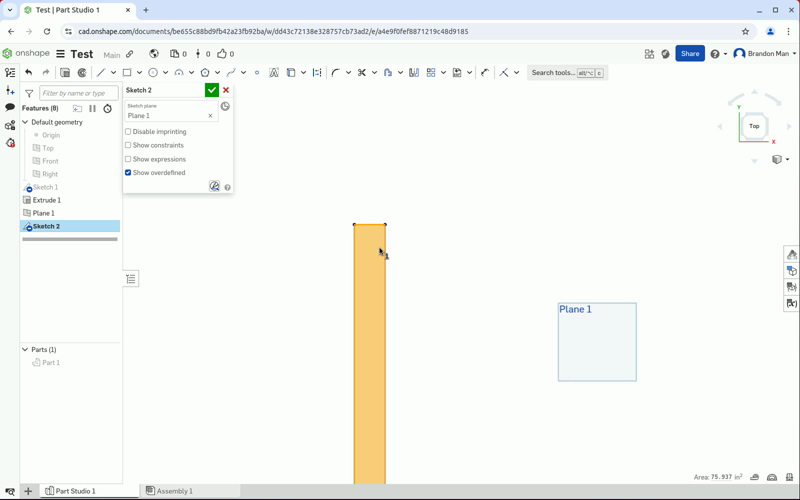
scroll(-6)
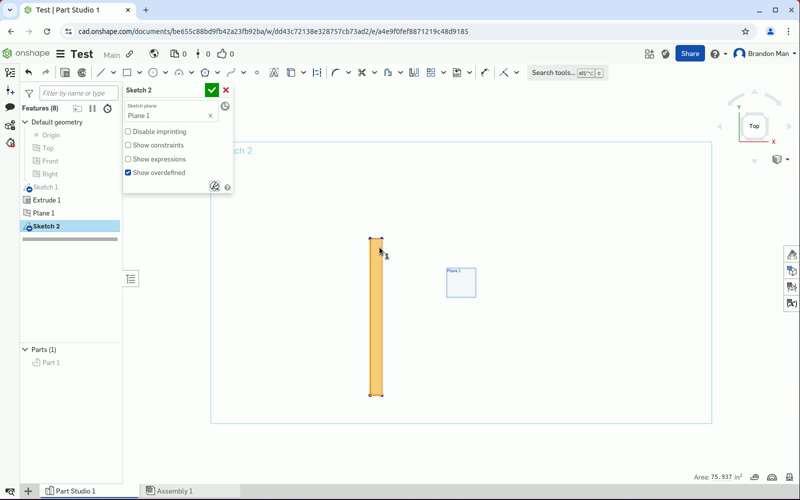
mouse_move(73, 352)
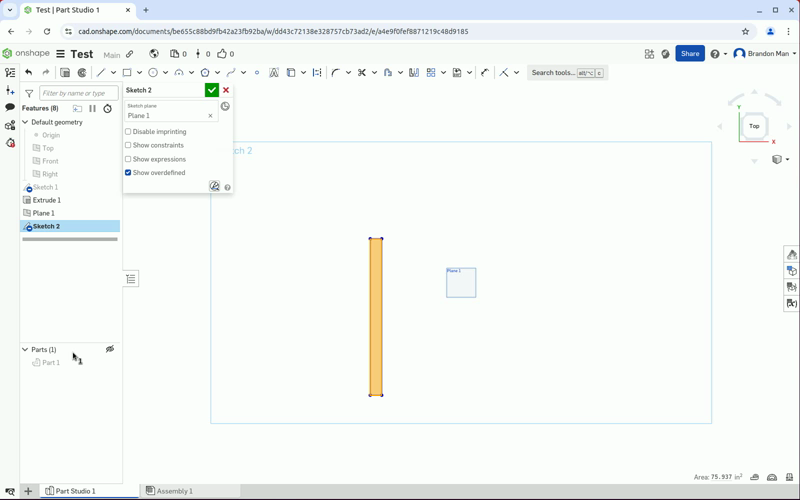
key(shift+y)
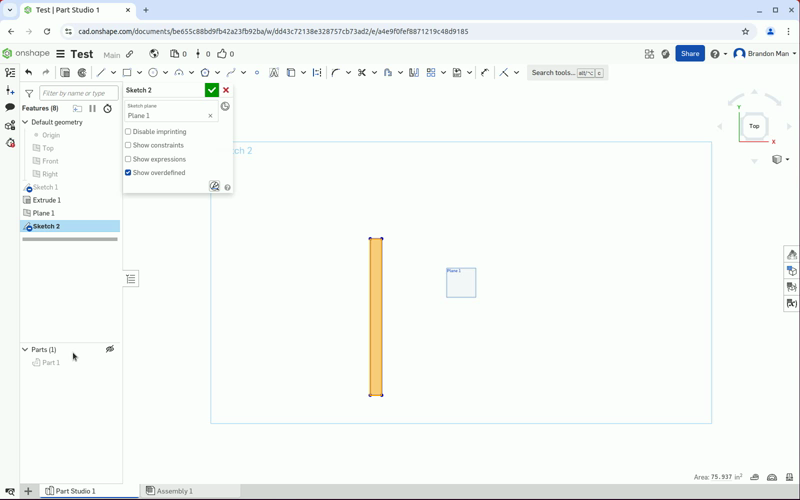
key(shift+e)
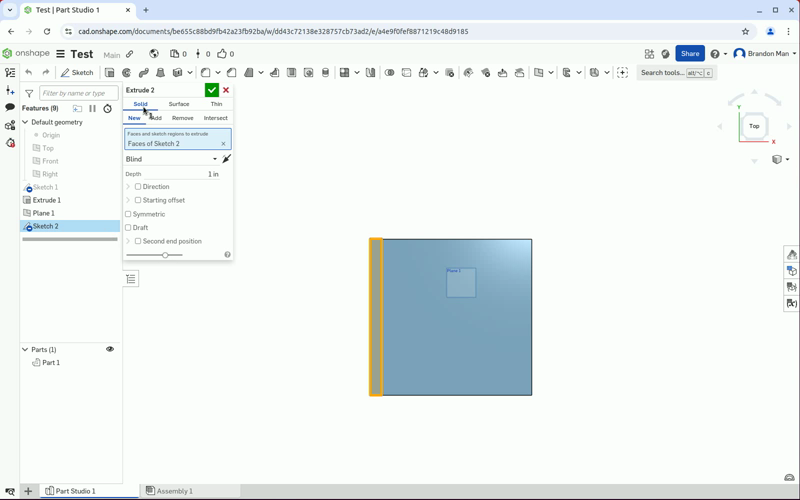
mouse_move(143, 106)
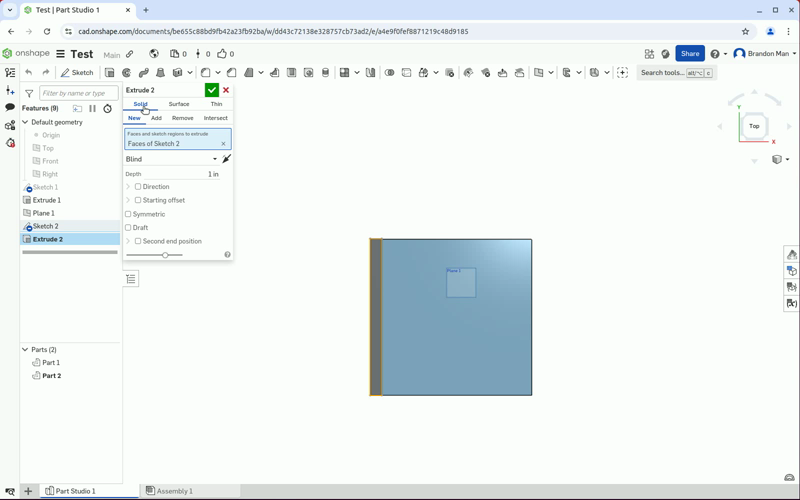
click(143, 106)
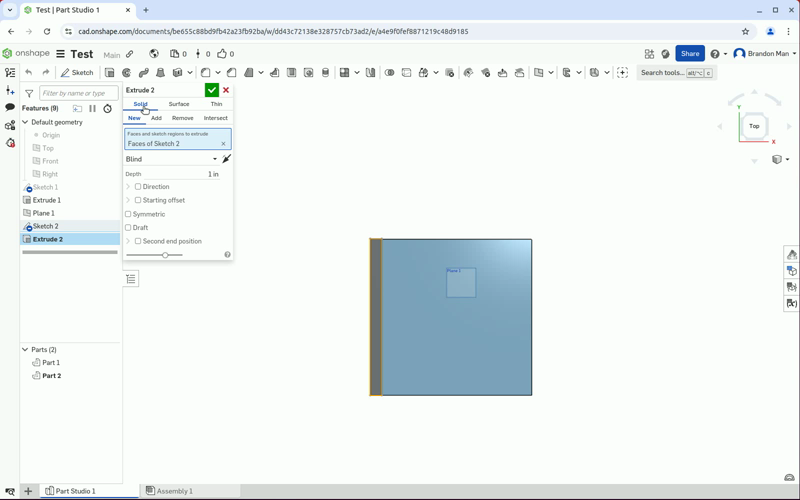
mouse_move(137, 120)
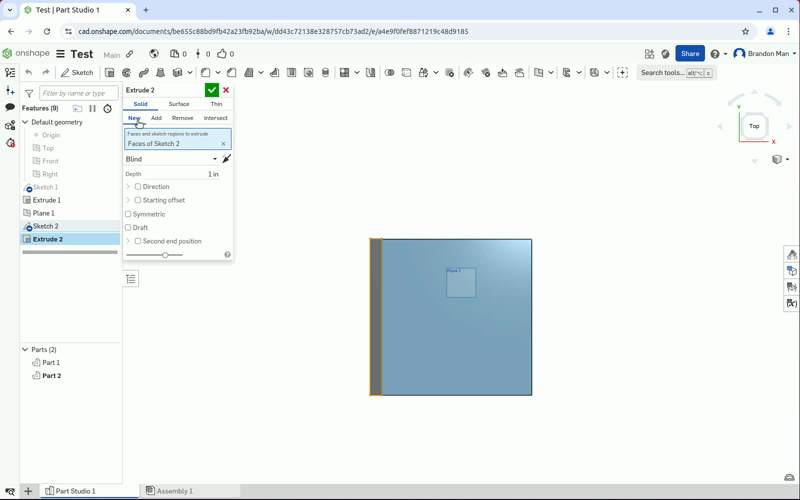
click(137, 120)
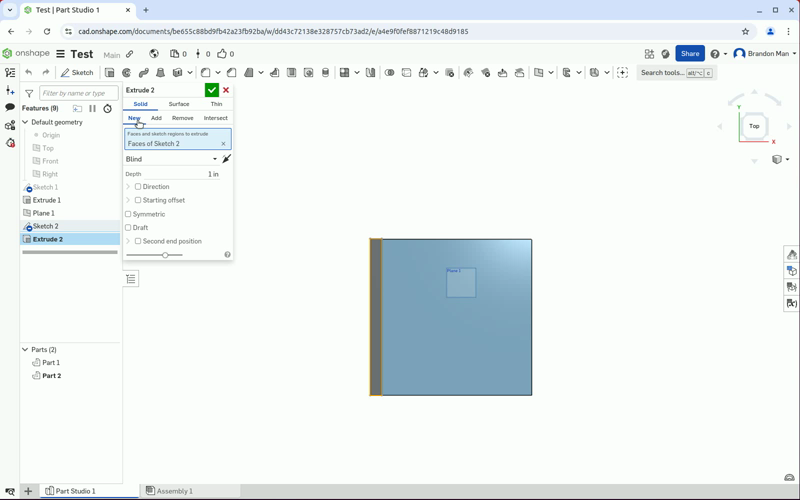
key(tab, 4)
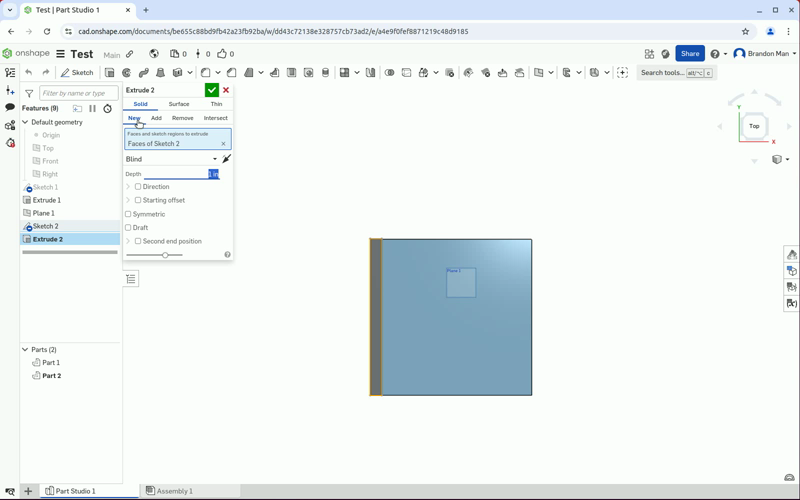
text(7.943)
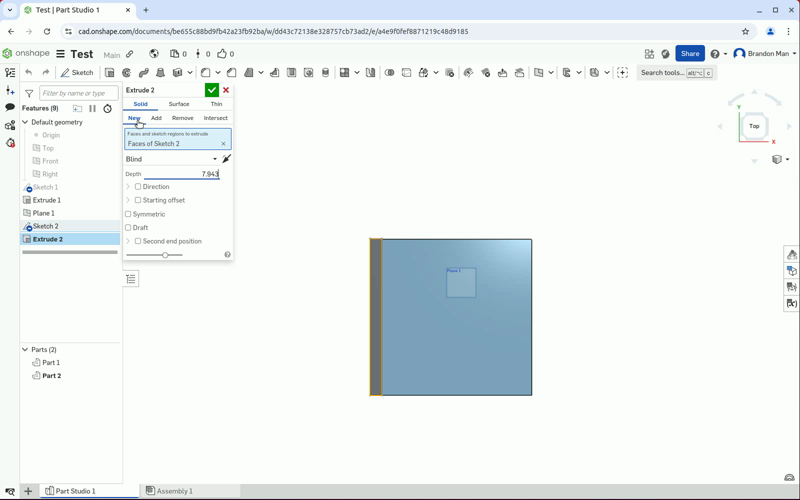
key(enter)
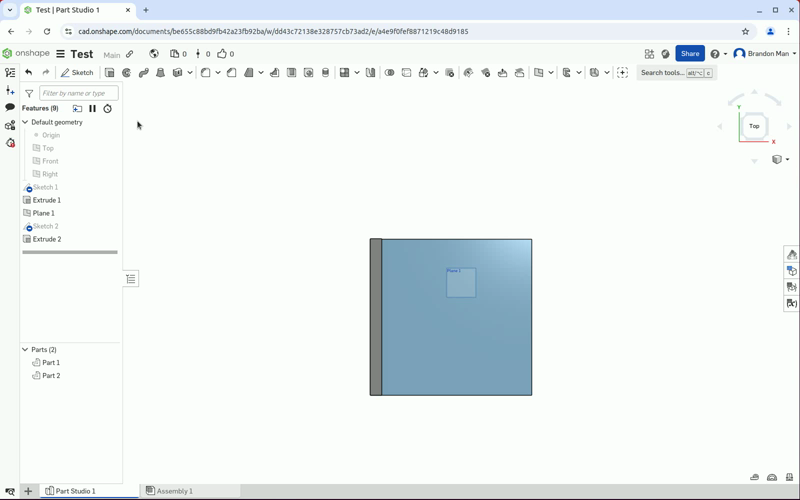
key(shift+h)
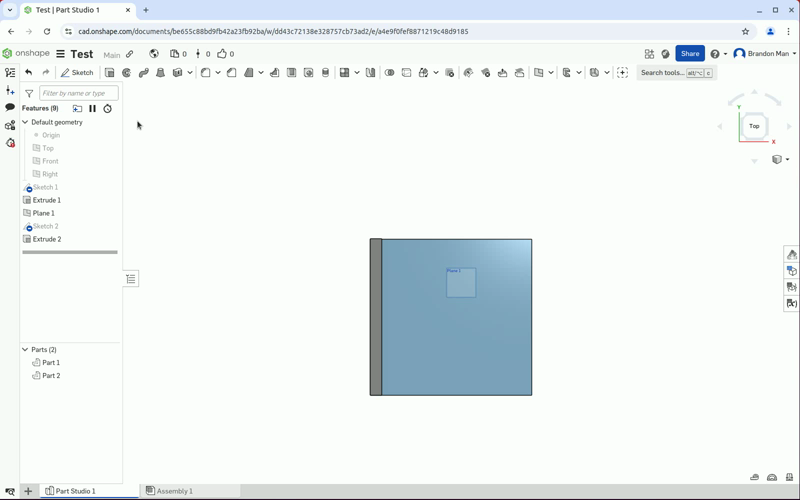
key(shift+h)
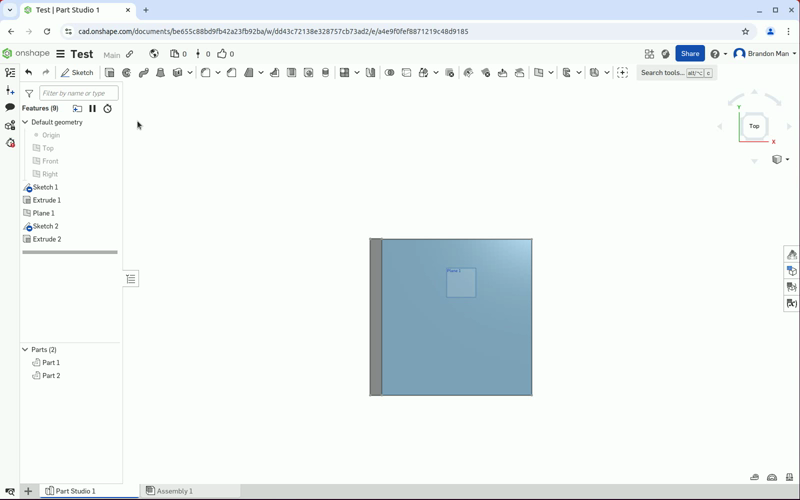
key(shift+7)
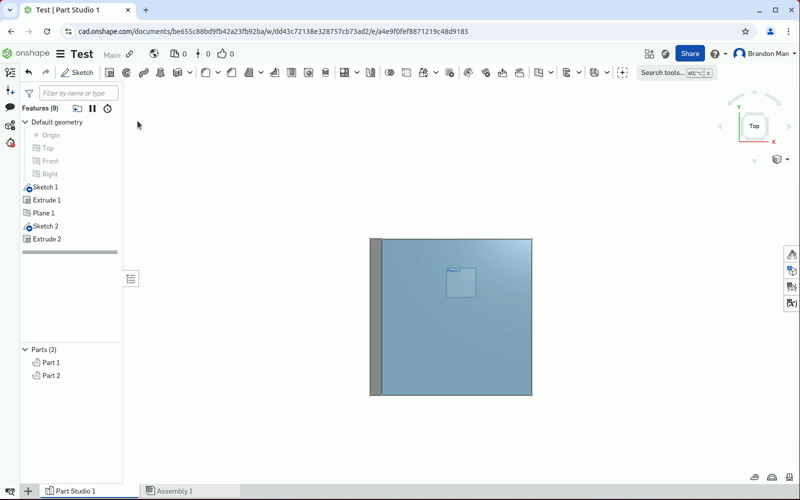
key(up, 3)
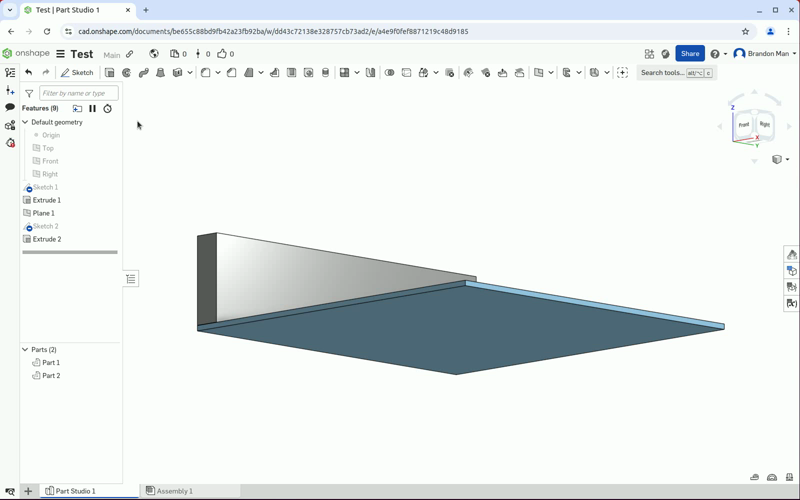
key(left, 3)
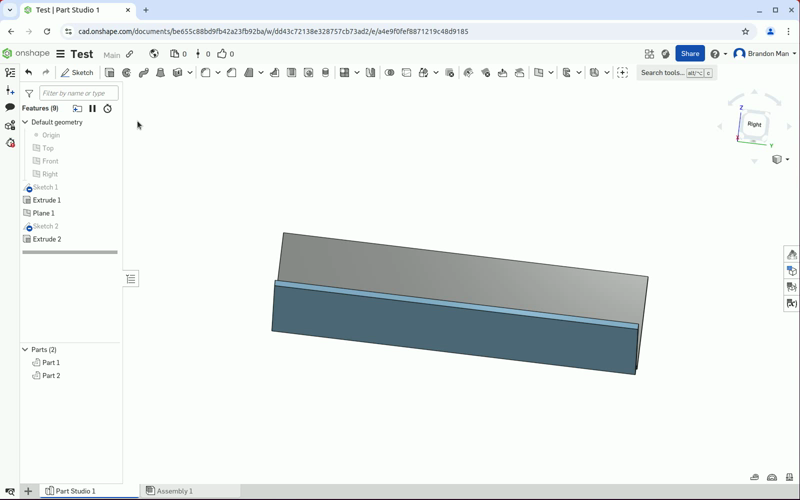
key(right, 3)
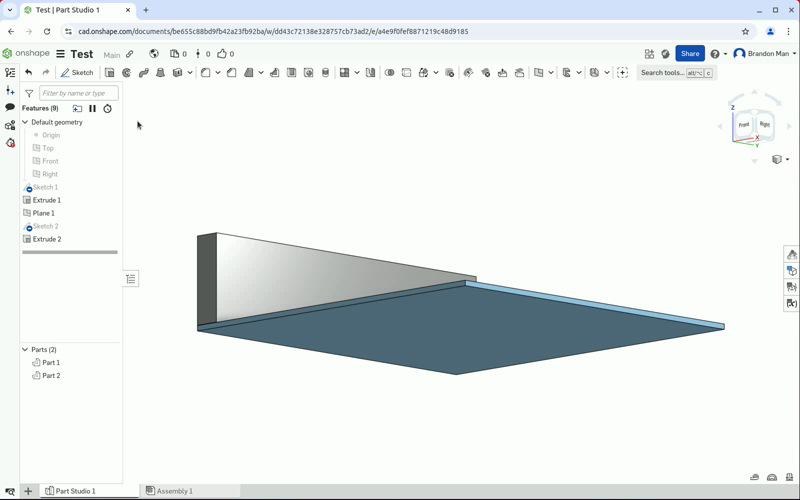
key(down, 3)
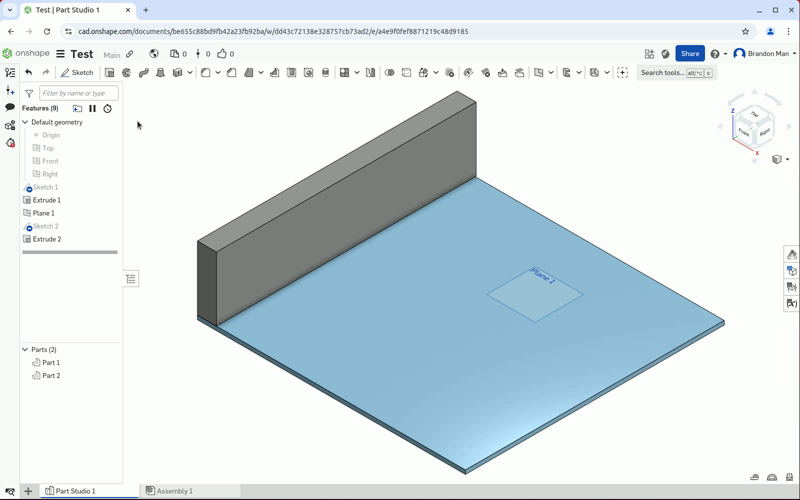
mouse_move(73, 189)
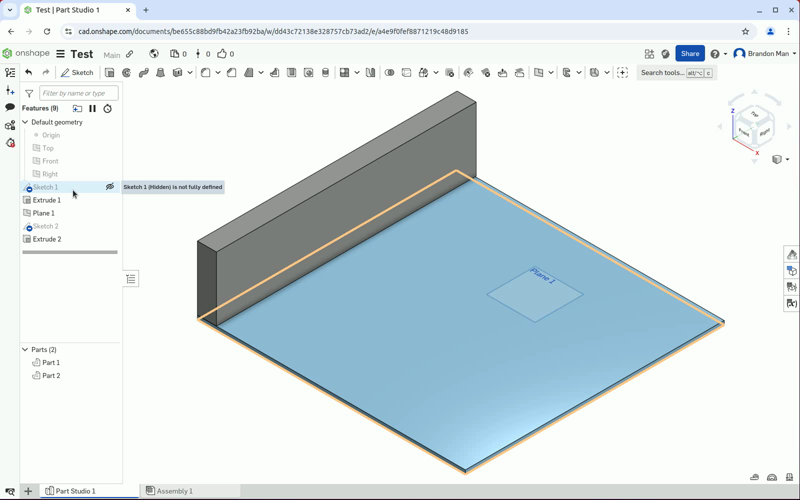
click(73, 189)